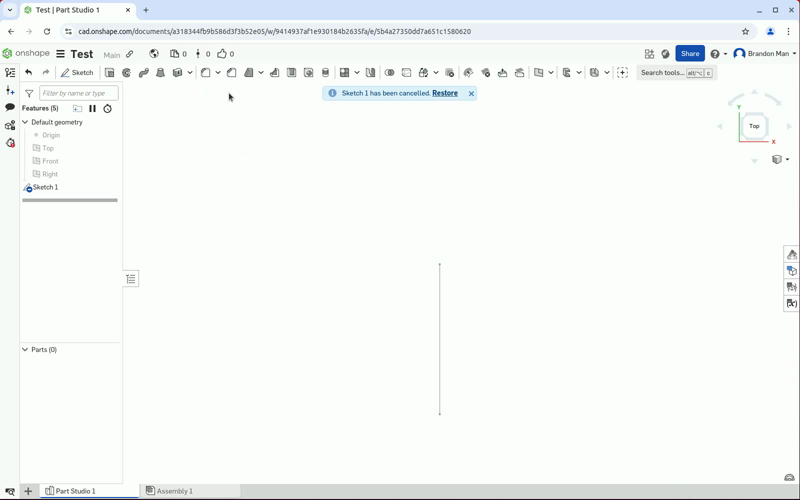
key(shift+h)
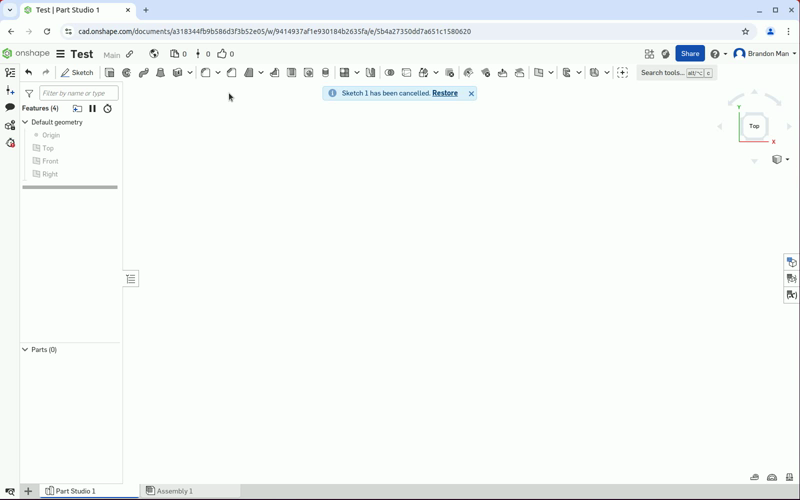
mouse_move(73, 352)
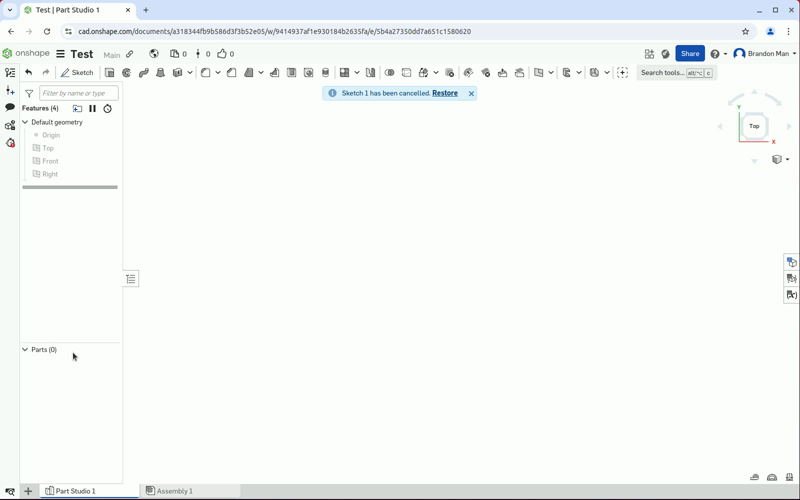
key(y)
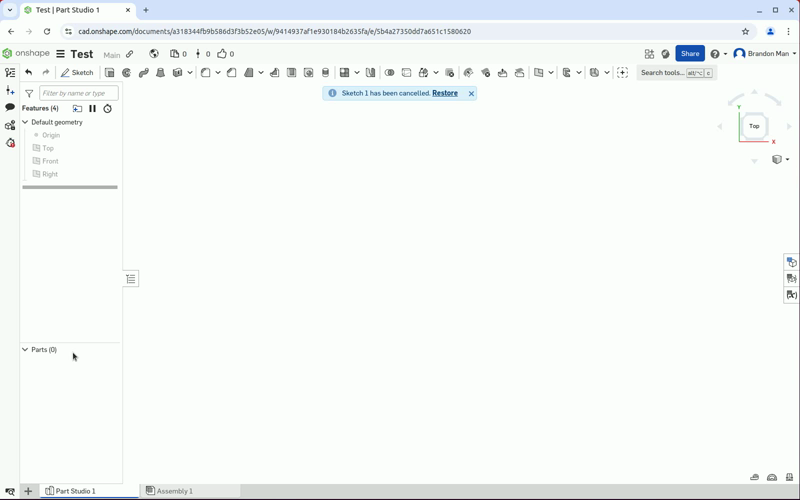
key(shift+p)
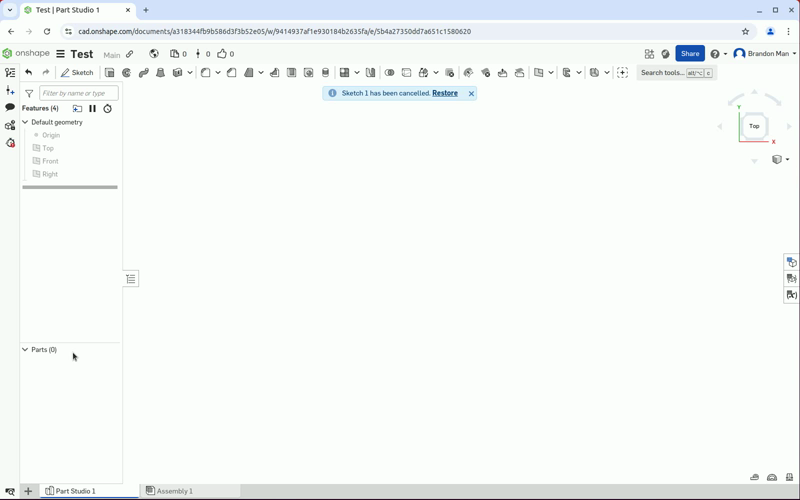
key(space)
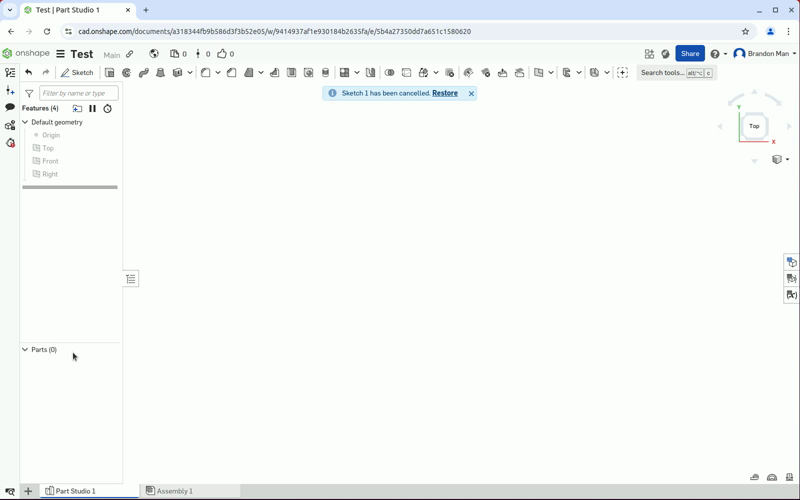
key_down(shift)
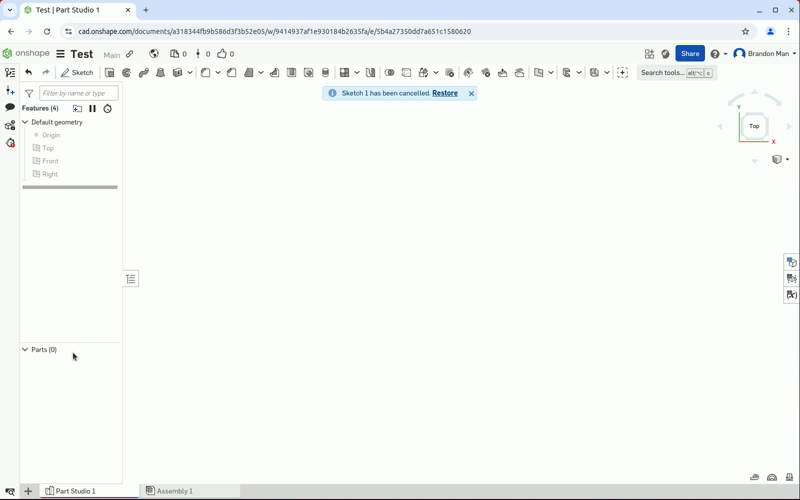
key(up)
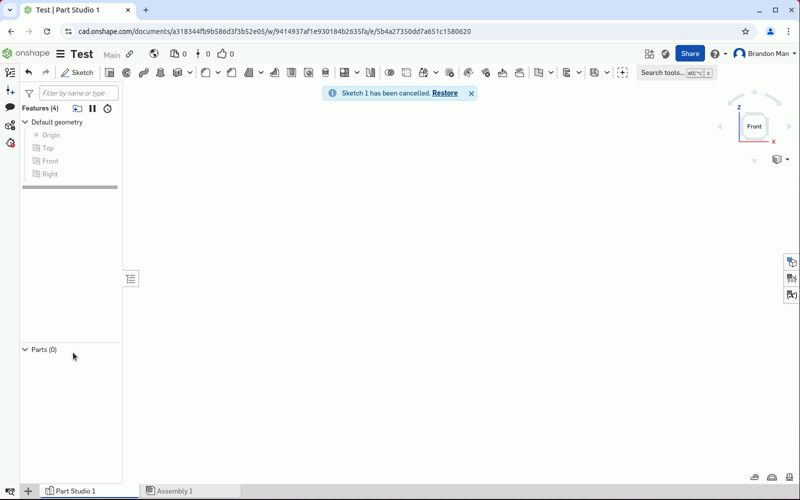
key_up(shift)
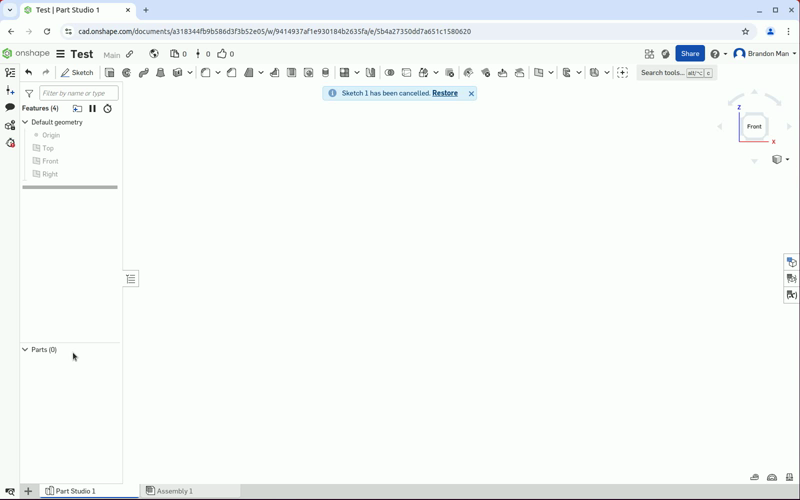
mouse_move(73, 352)
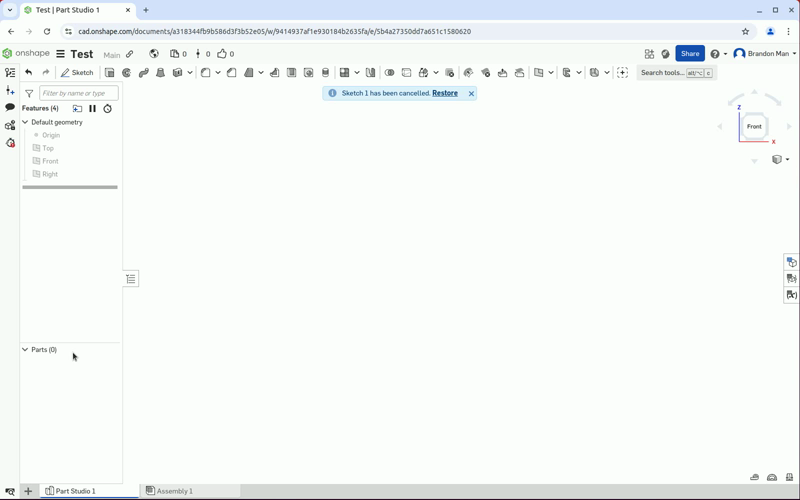
key(shift+y)
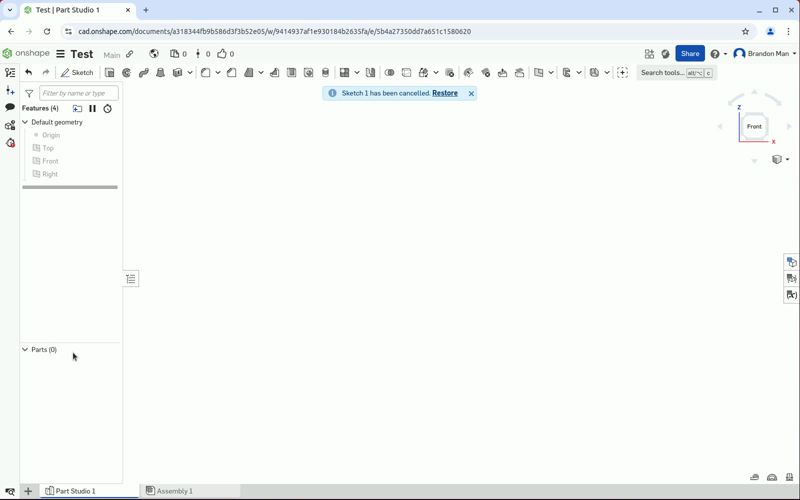
key(shift+s)
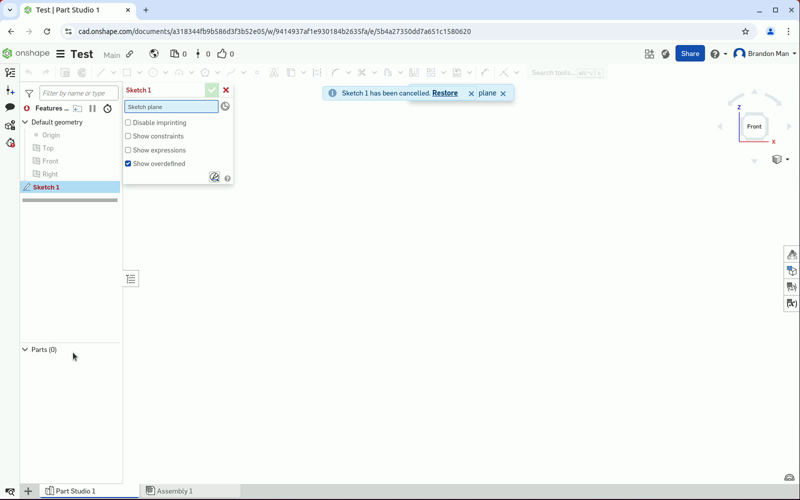
mouse_move(73, 163)
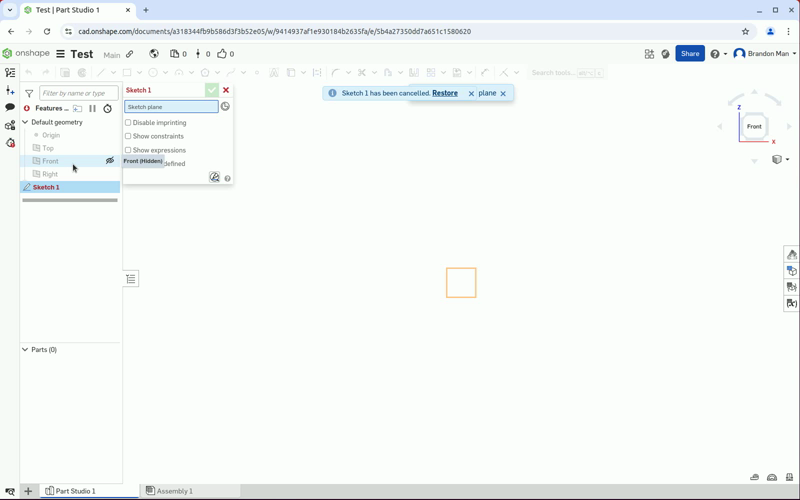
click(73, 163)
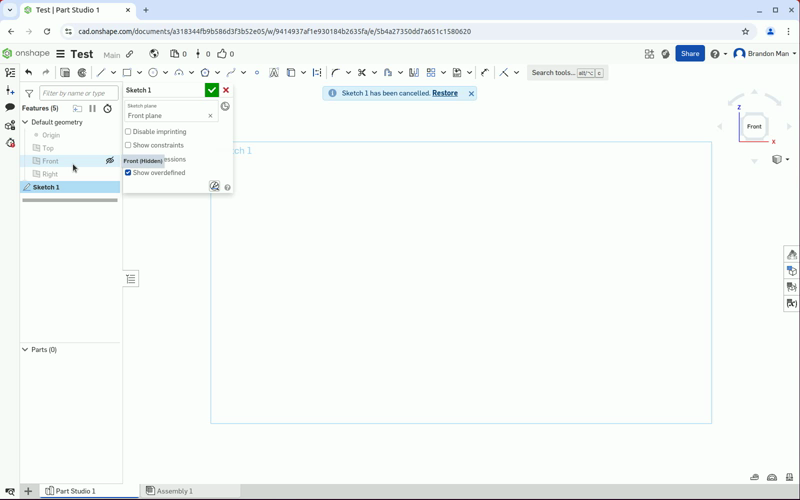
mouse_move(73, 352)
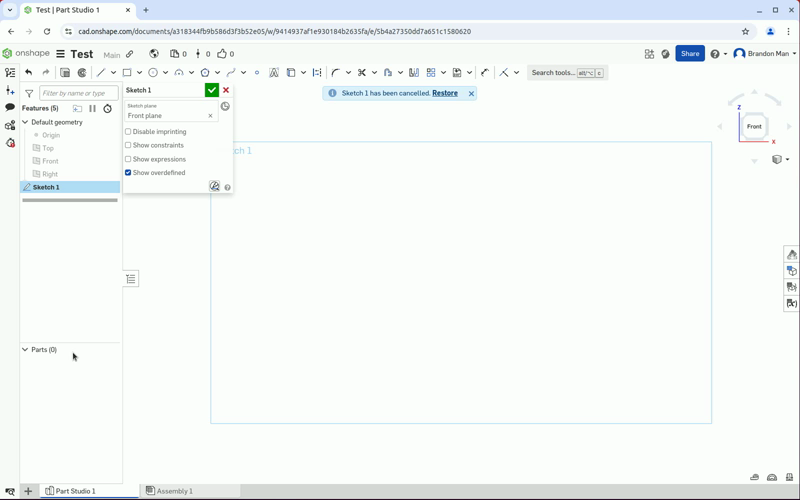
key(y)
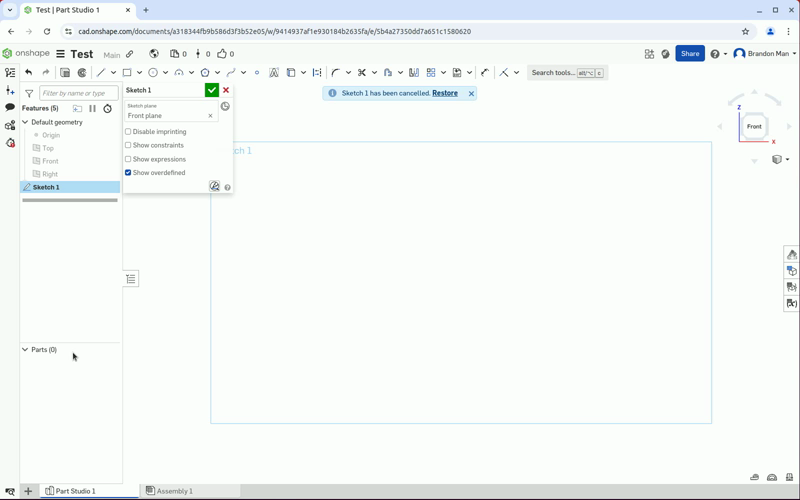
key(l)
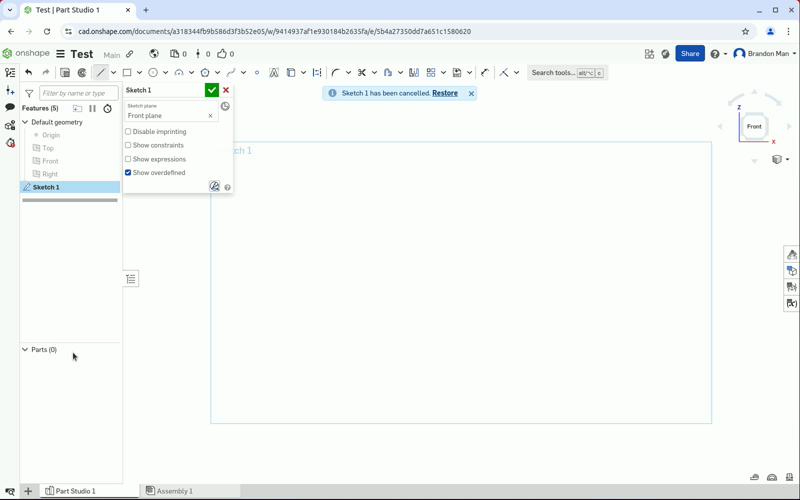
key_down(shift)
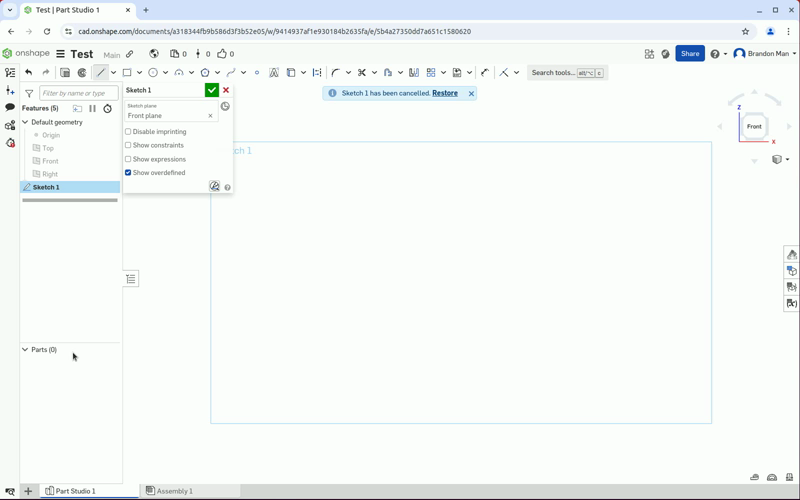
mouse_move(460, 282)
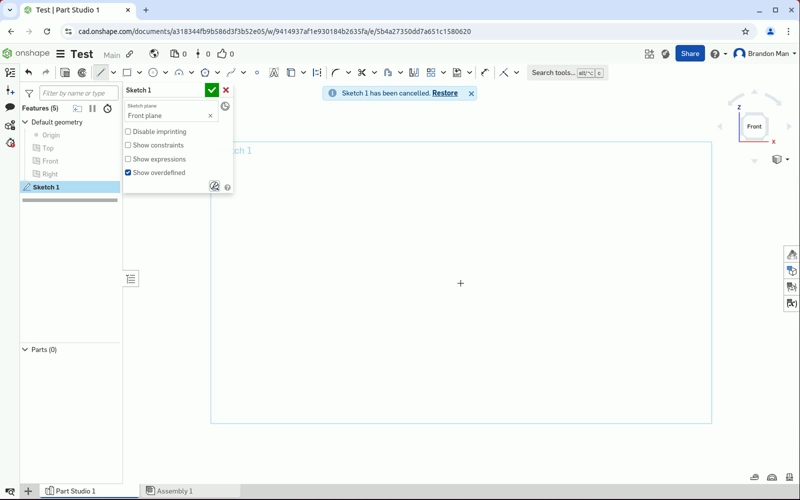
click(460, 282)
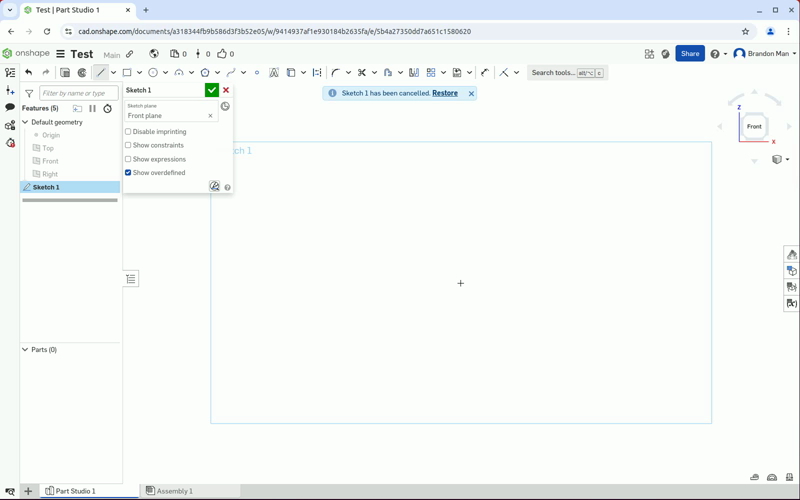
key_up(shift)
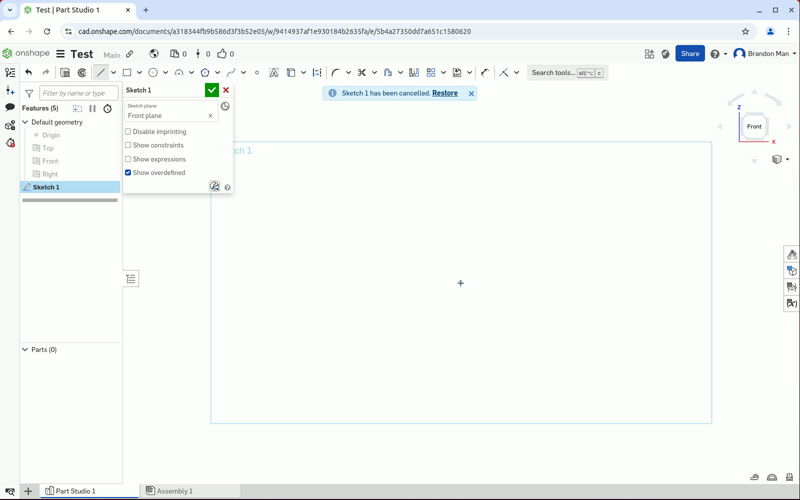
key_down(shift)
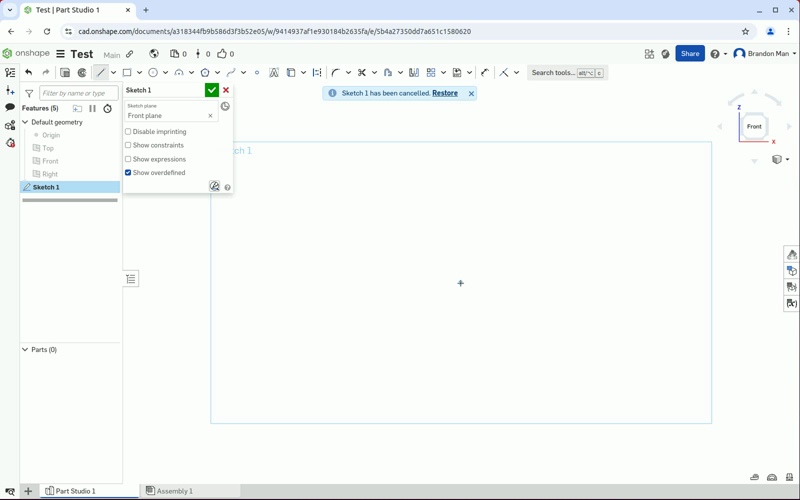
mouse_move(573, 282)
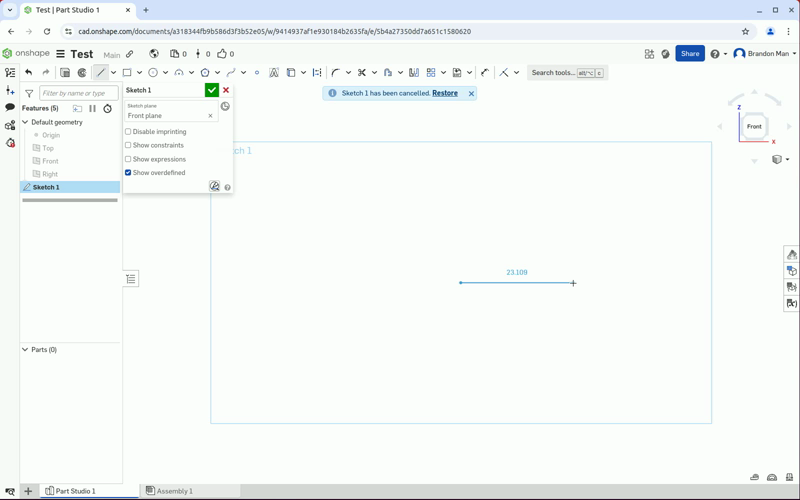
click(573, 282)
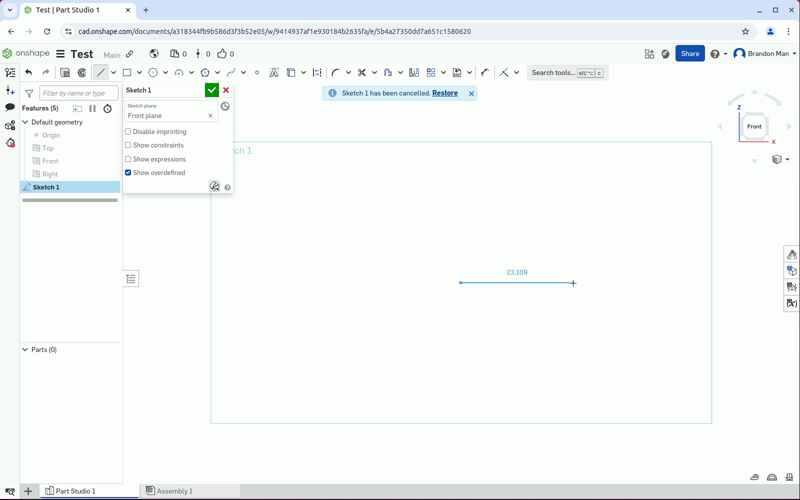
key_up(shift)
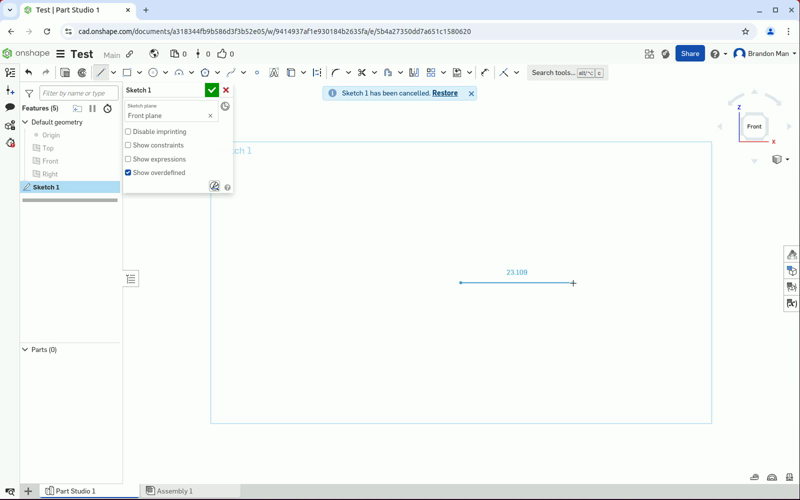
key_down(shift)
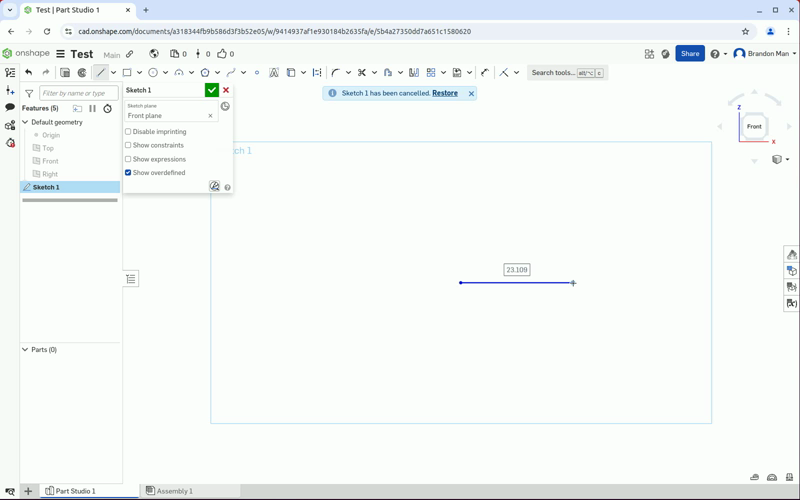
mouse_move(573, 213)
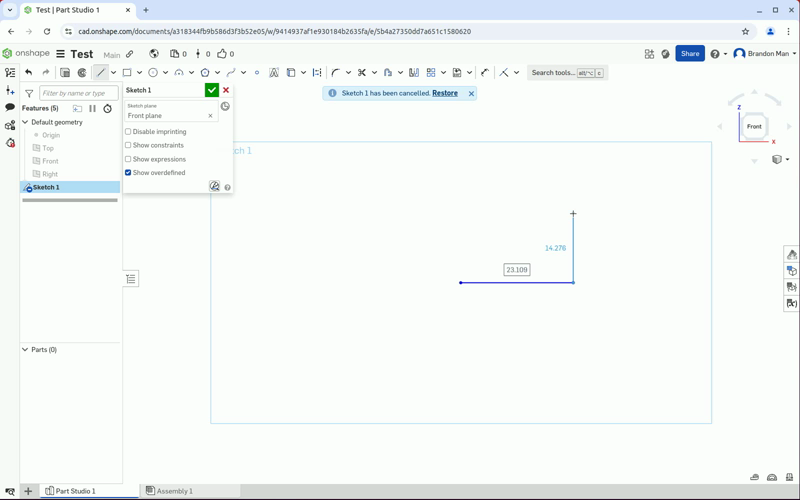
click(573, 213)
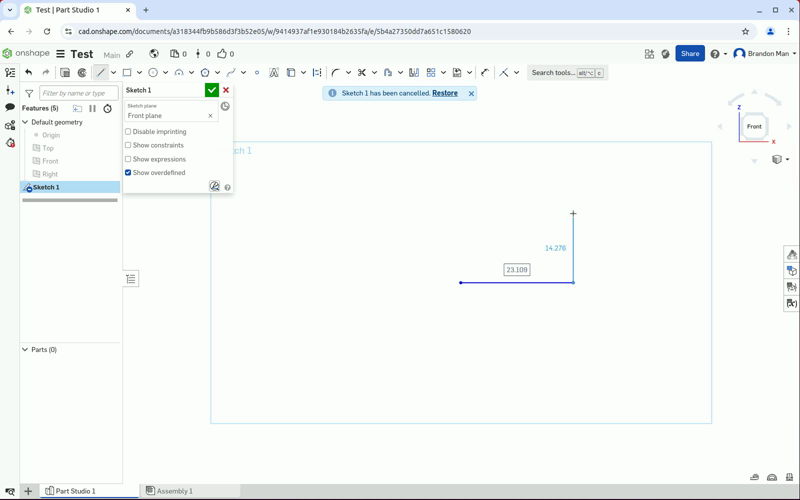
key_up(shift)
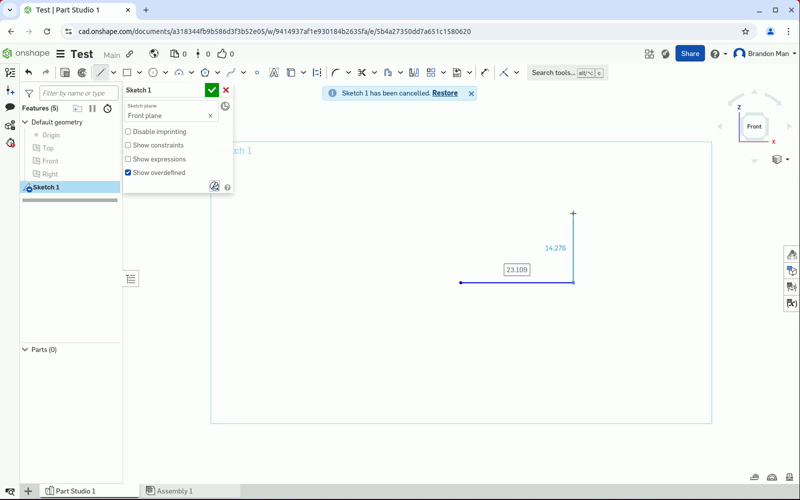
key_down(shift)
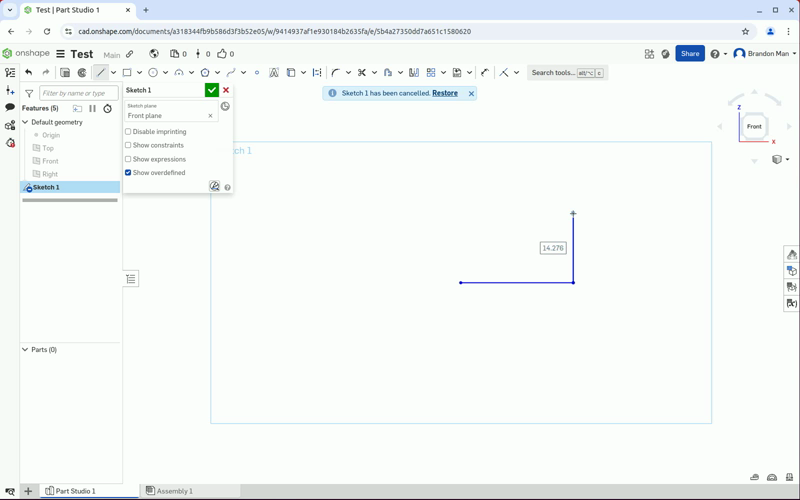
mouse_move(460, 213)
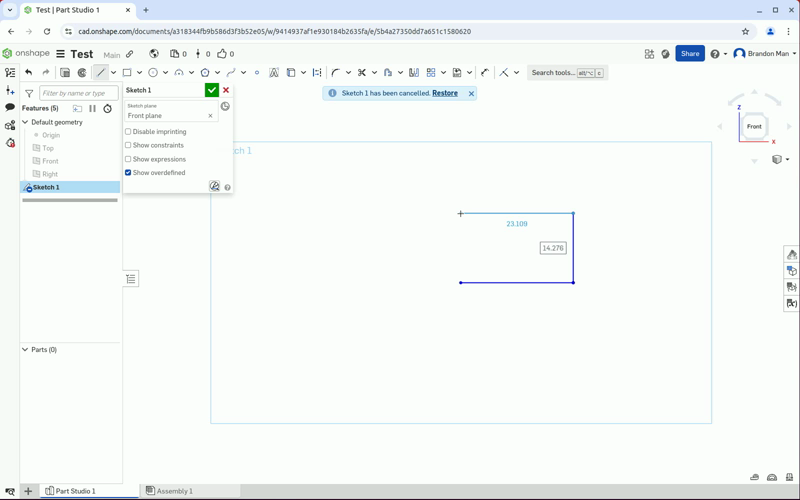
click(460, 213)
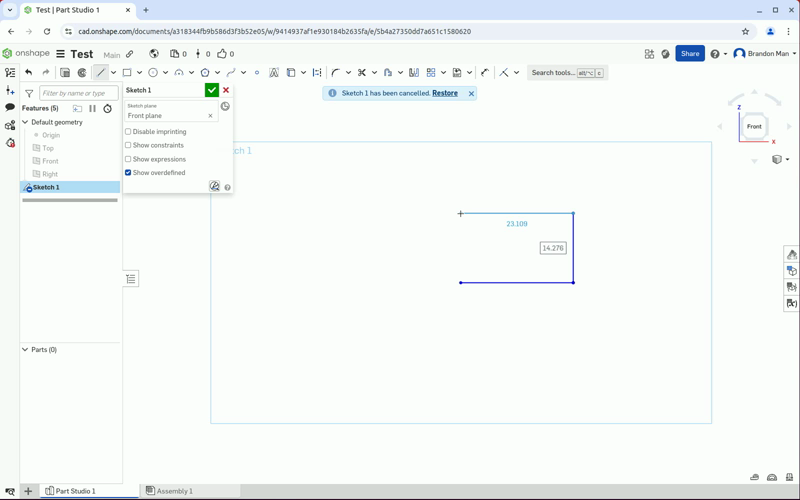
key_up(shift)
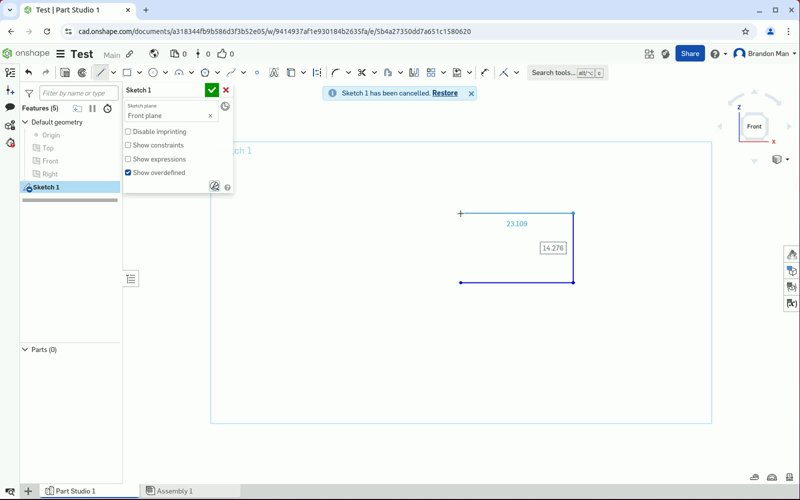
key_down(shift)
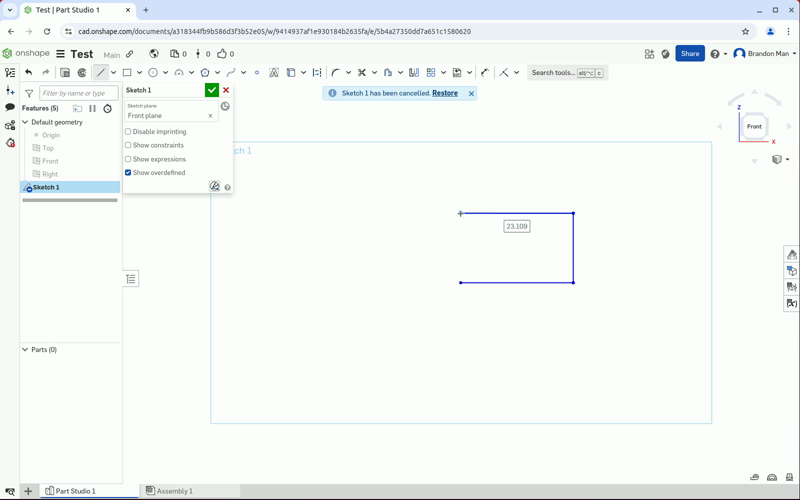
mouse_move(460, 282)
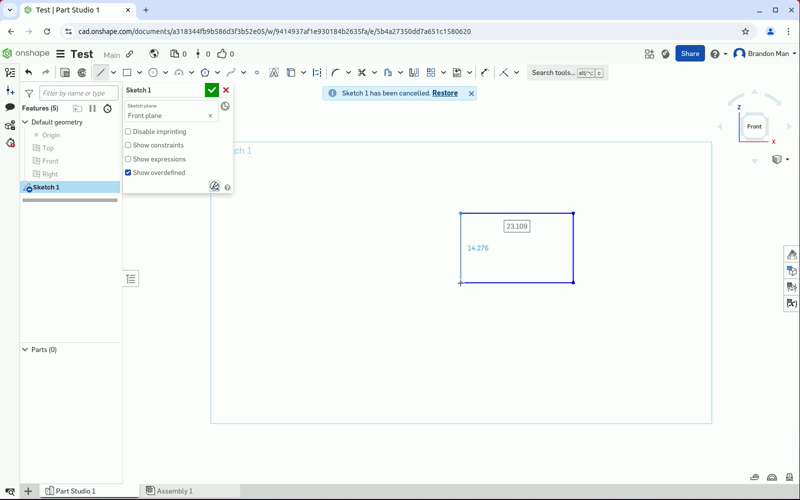
key_up(shift)
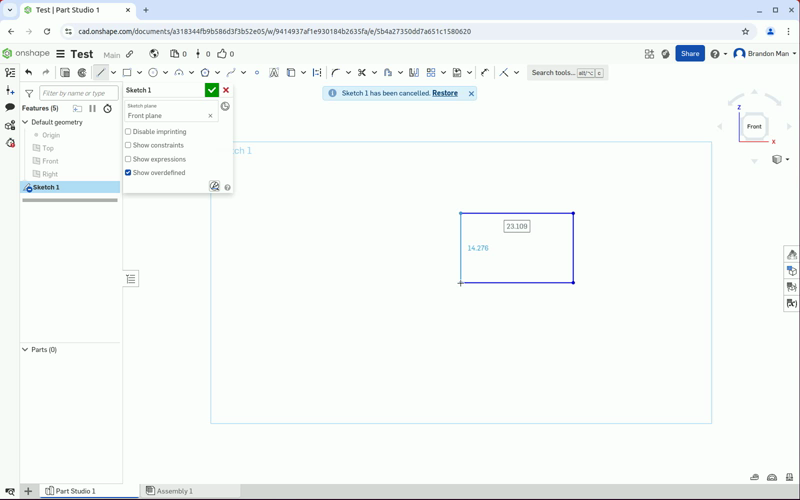
click(460, 282)
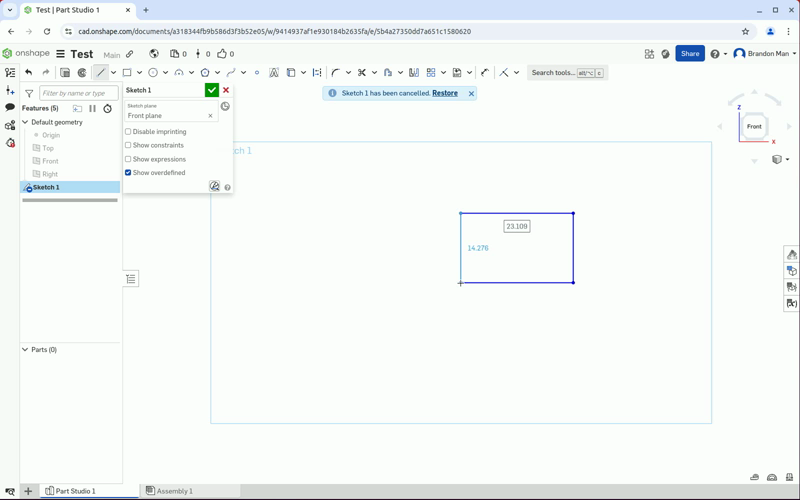
key(esc)
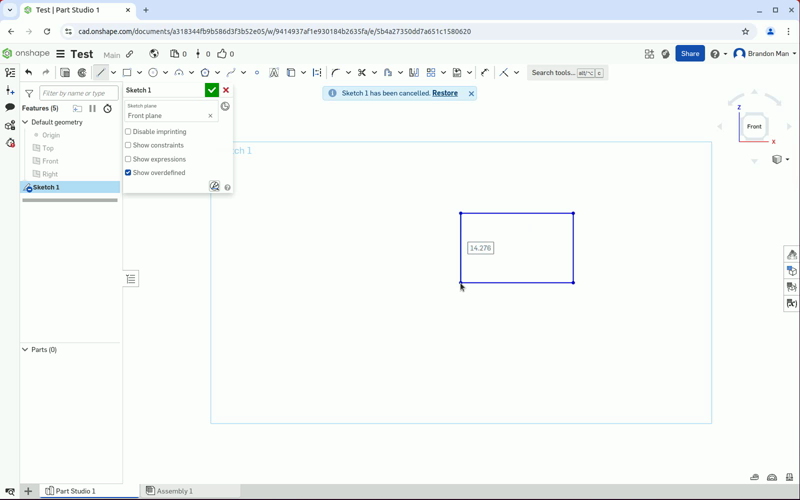
mouse_move(494, 267)
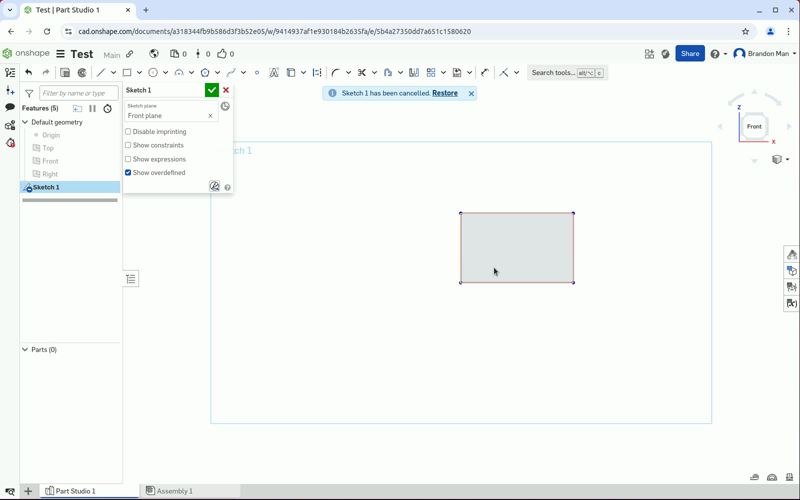
click(494, 267)
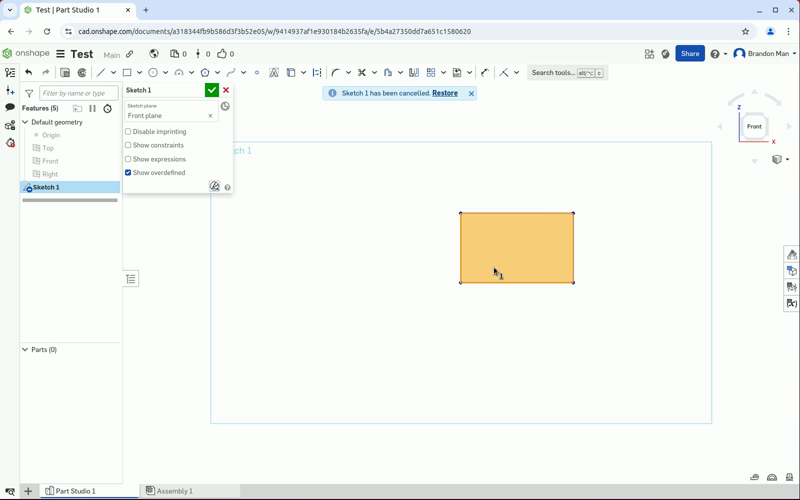
mouse_move(73, 352)
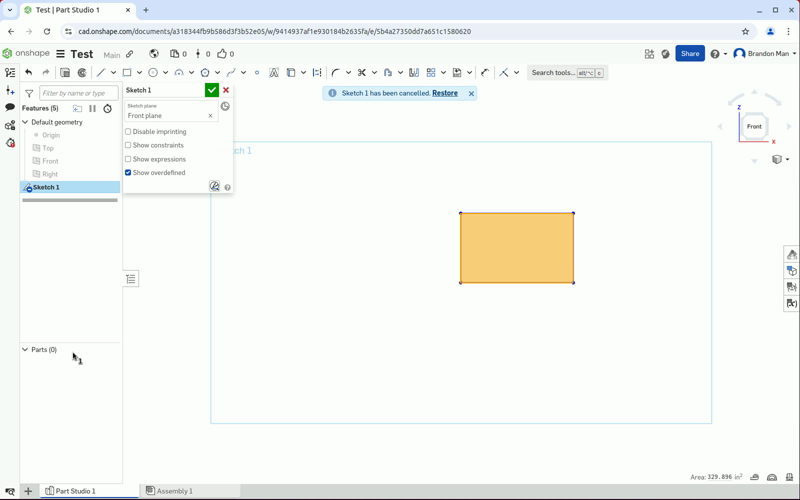
key(shift+y)
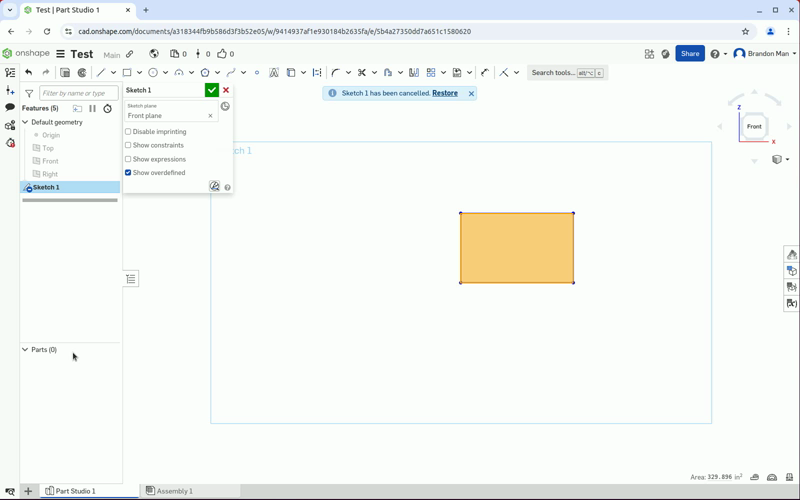
key(shift+e)
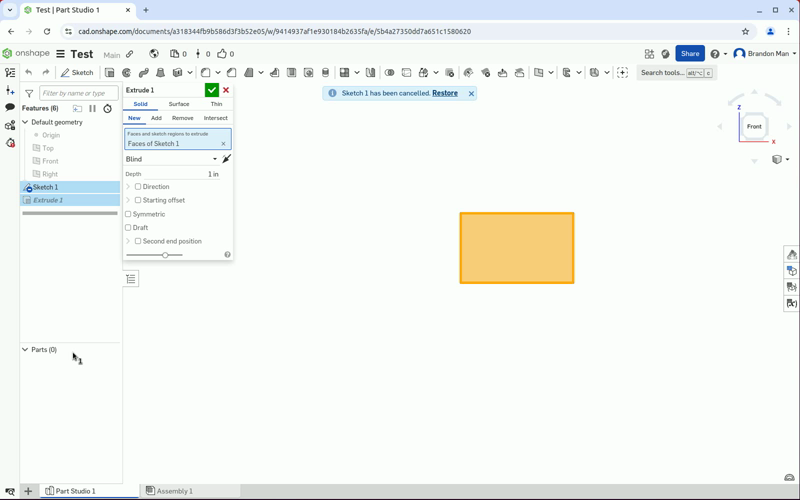
mouse_move(143, 106)
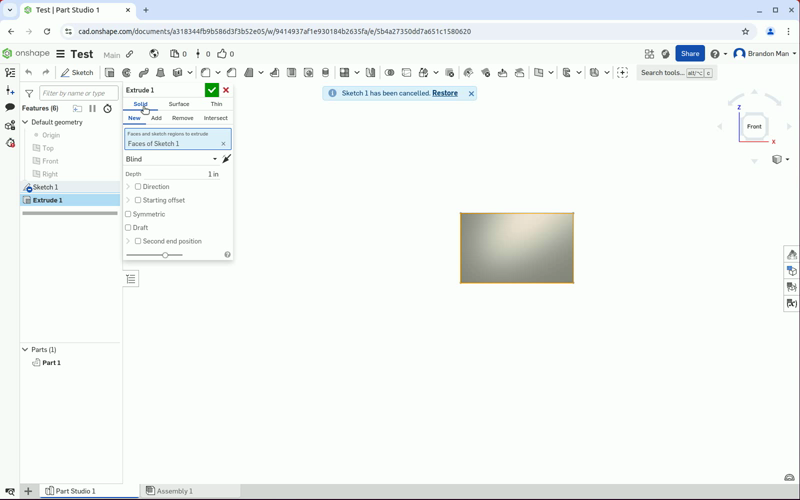
click(143, 106)
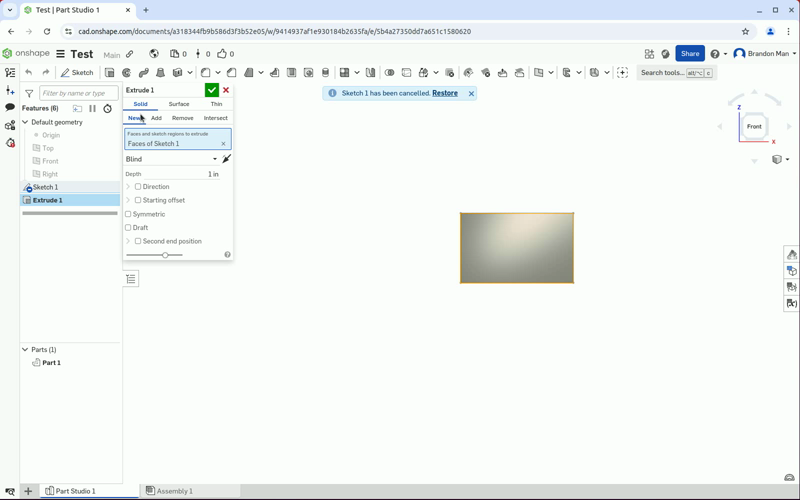
mouse_move(137, 120)
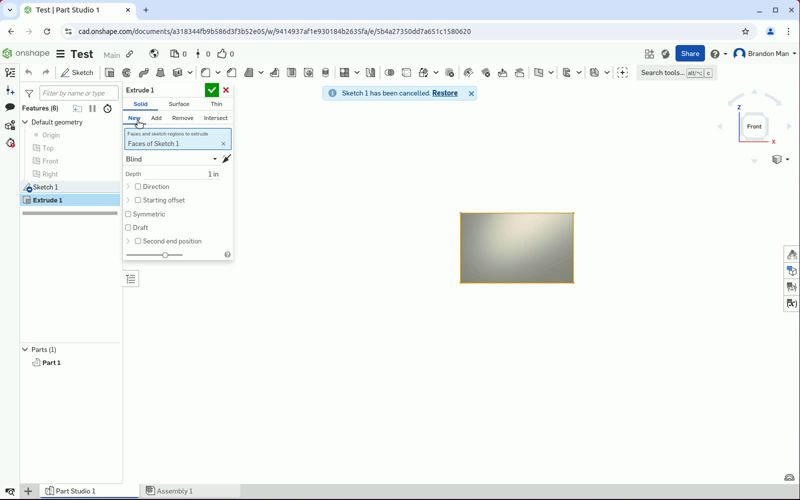
click(137, 120)
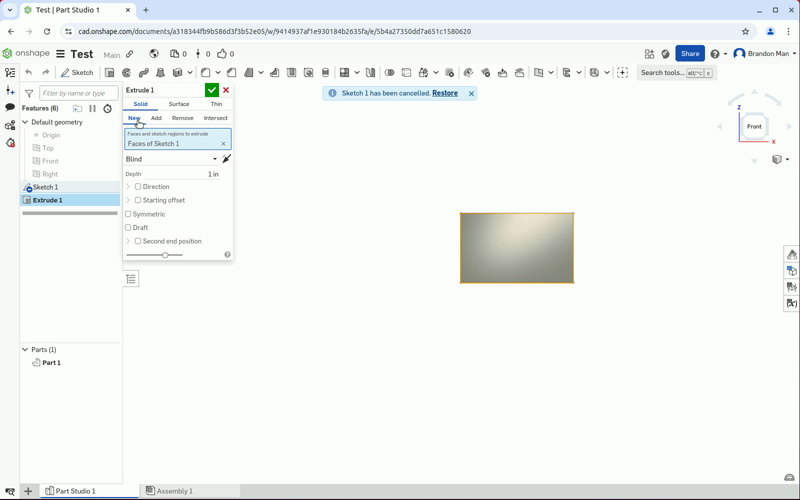
key(tab, 4)
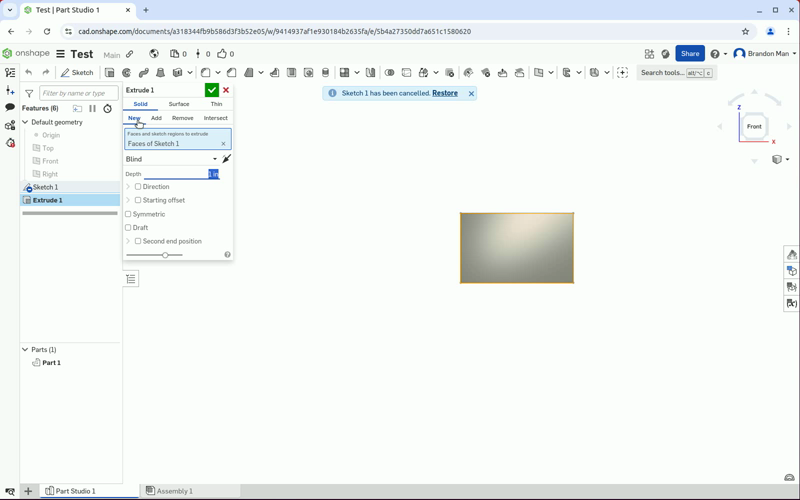
text(-14.443)
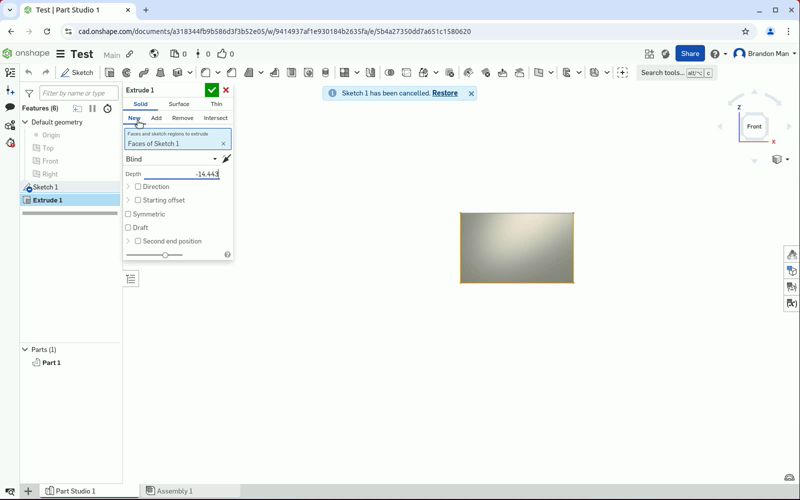
key(enter)
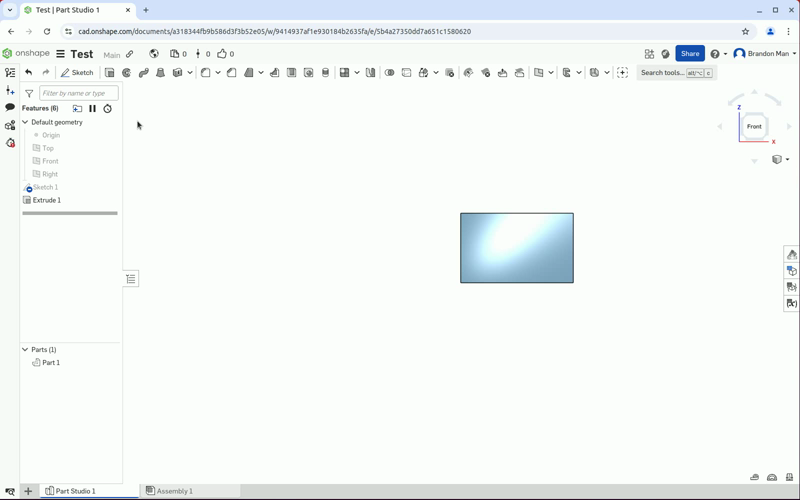
key(shift+h)
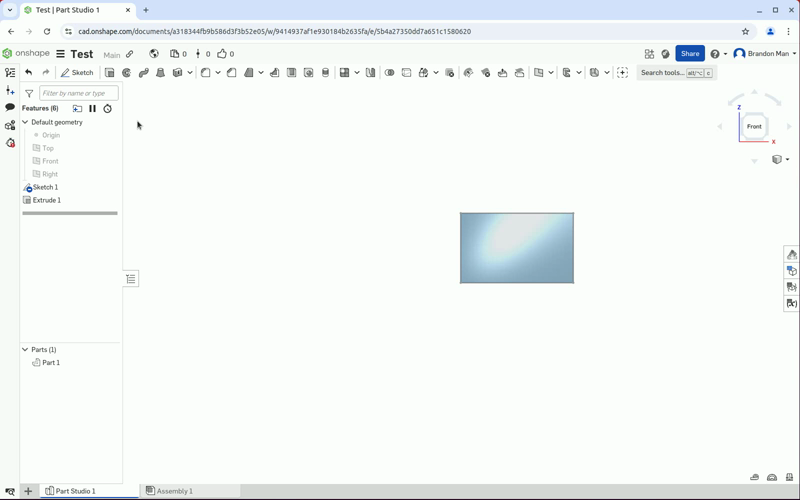
key(shift+h)
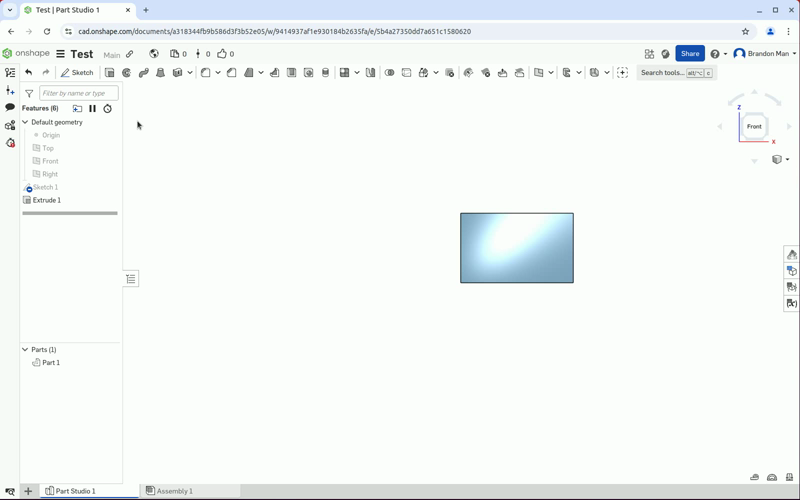
mouse_move(73, 189)
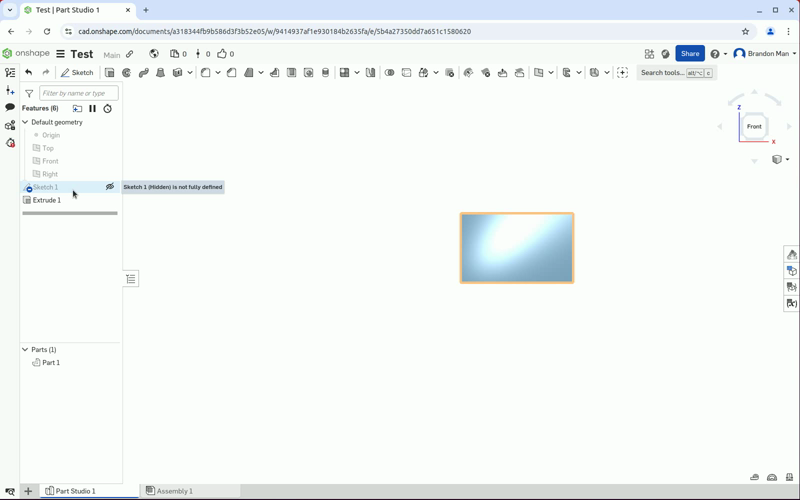
click(73, 189)
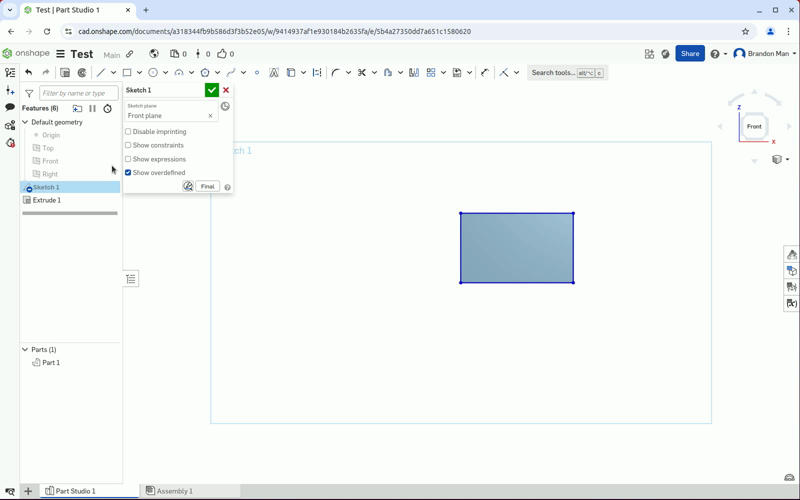
mouse_move(229, 92)
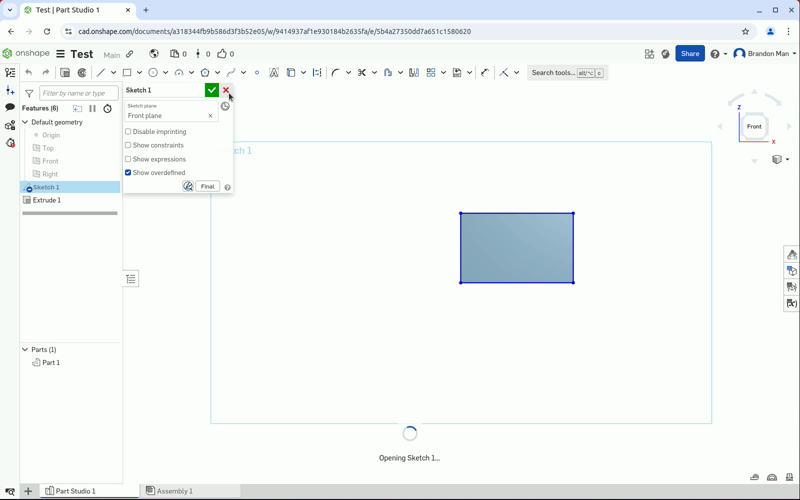
click(229, 92)
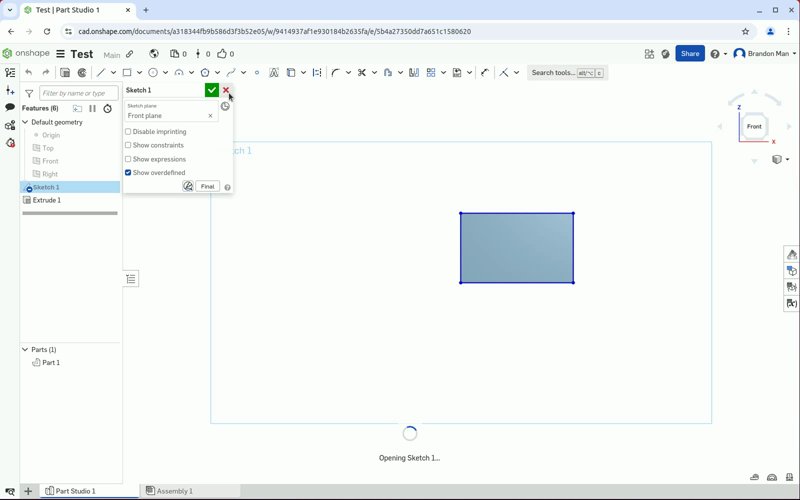
key(shift+s)
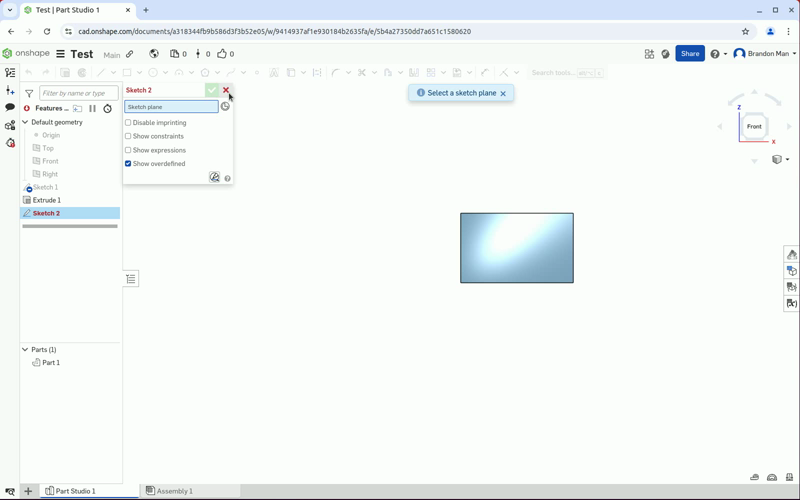
mouse_move(73, 163)
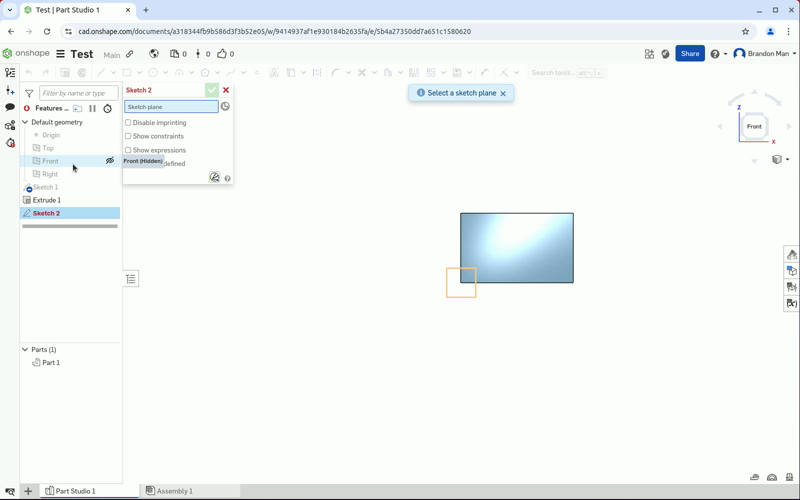
click(73, 163)
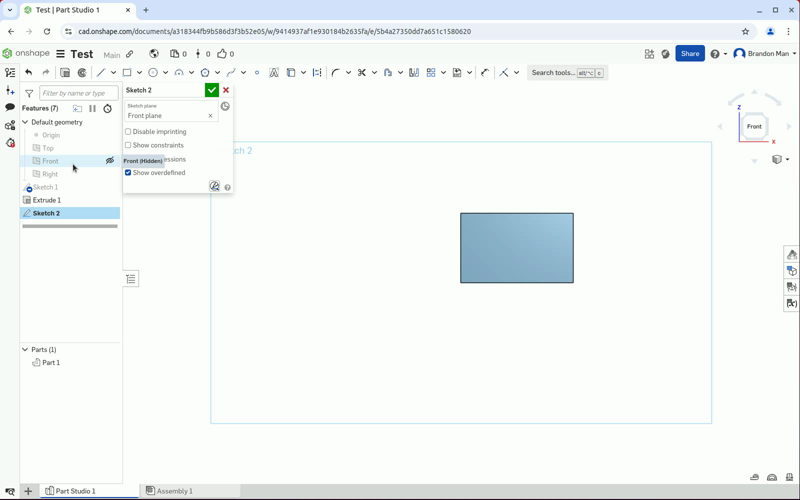
mouse_move(73, 352)
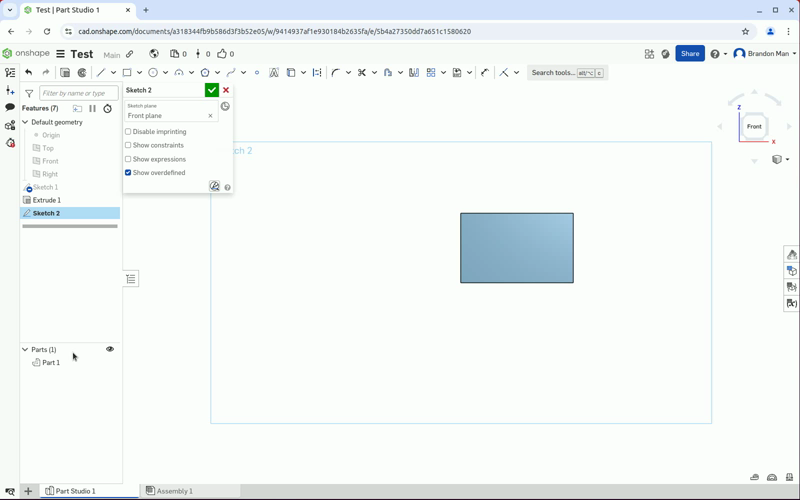
key(y)
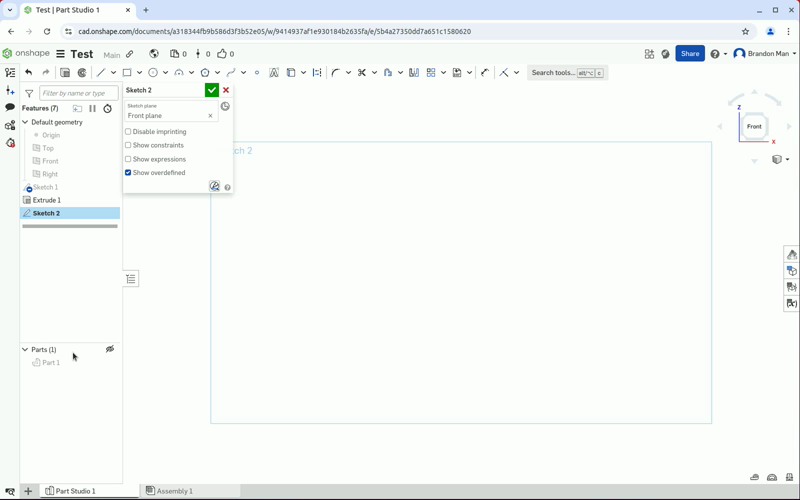
key(l)
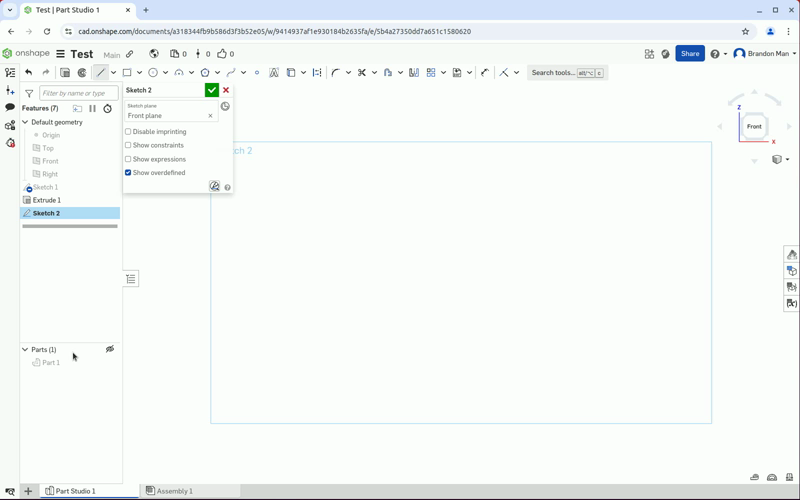
key_down(shift)
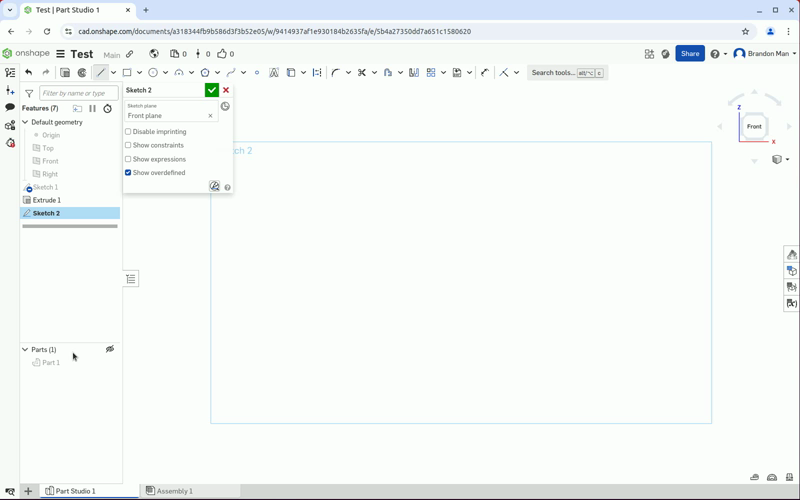
mouse_move(502, 212)
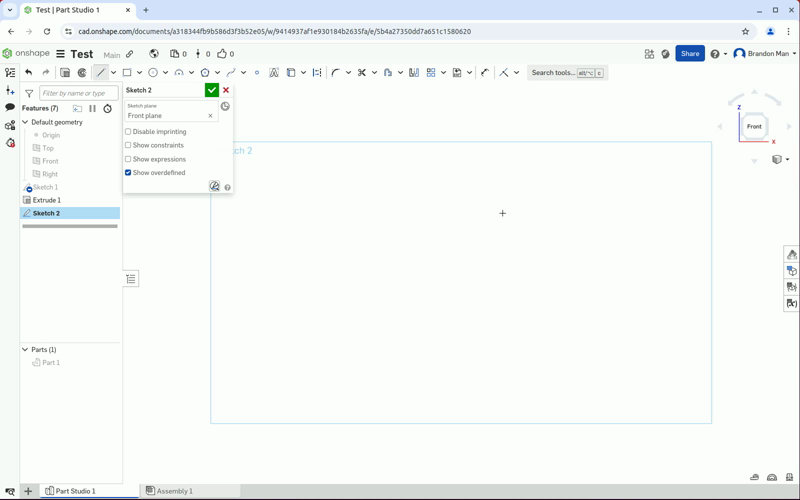
click(502, 212)
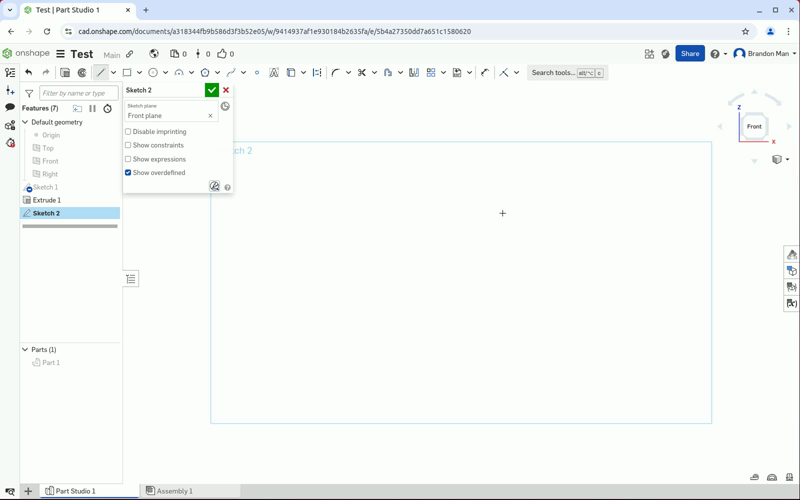
key_up(shift)
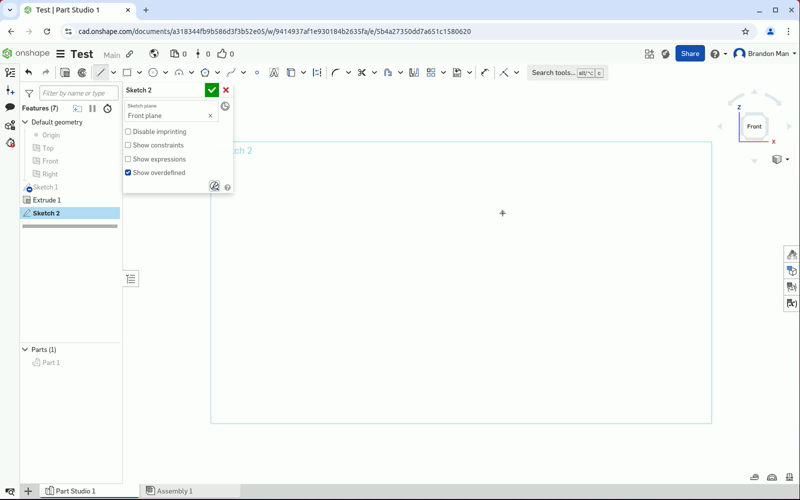
key_down(shift)
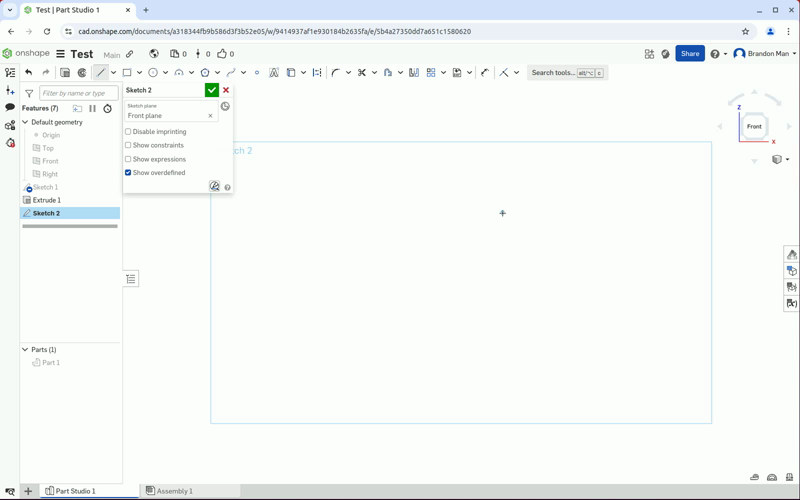
mouse_move(573, 283)
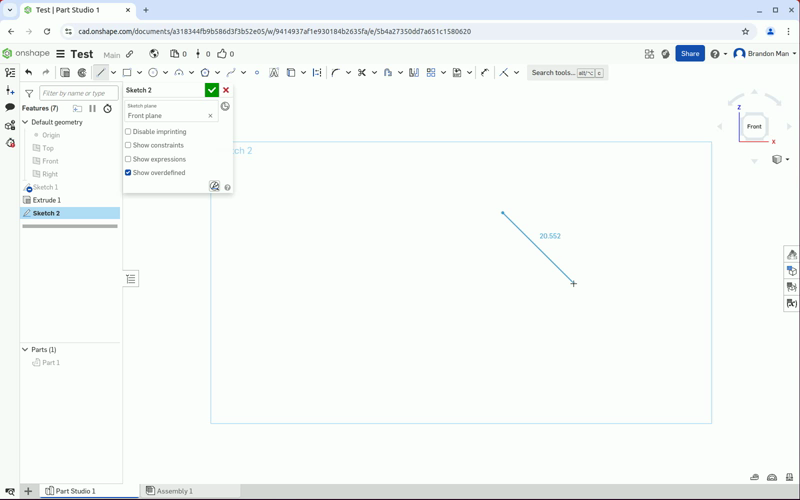
click(573, 283)
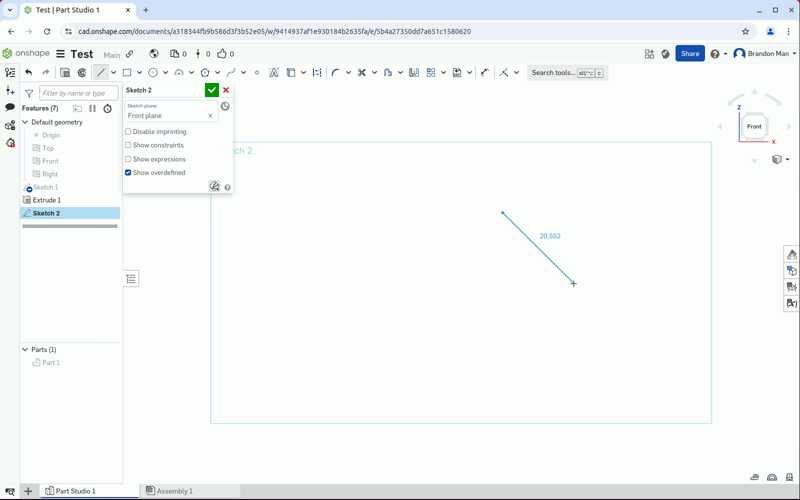
key_up(shift)
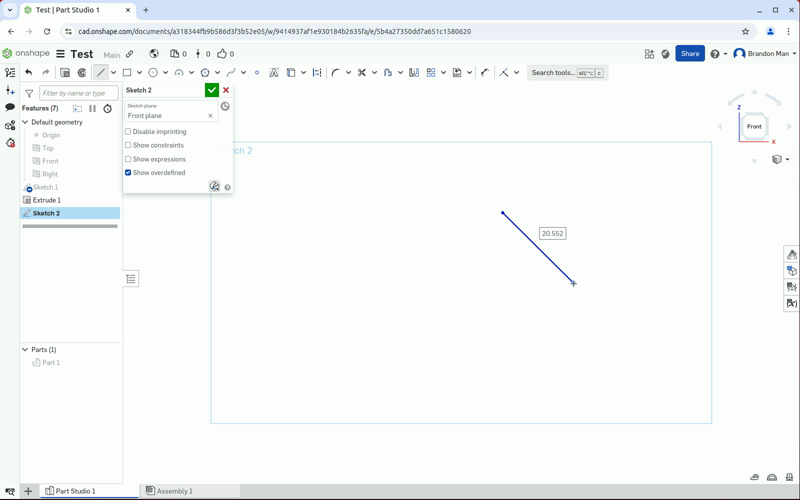
key_down(shift)
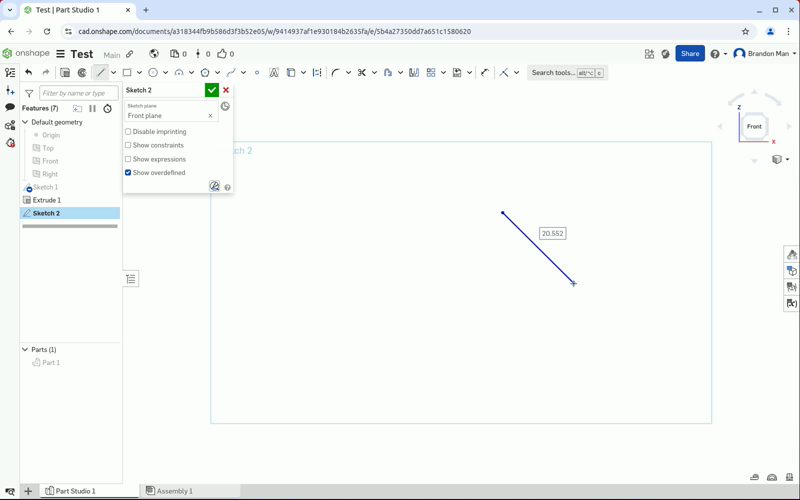
mouse_move(573, 212)
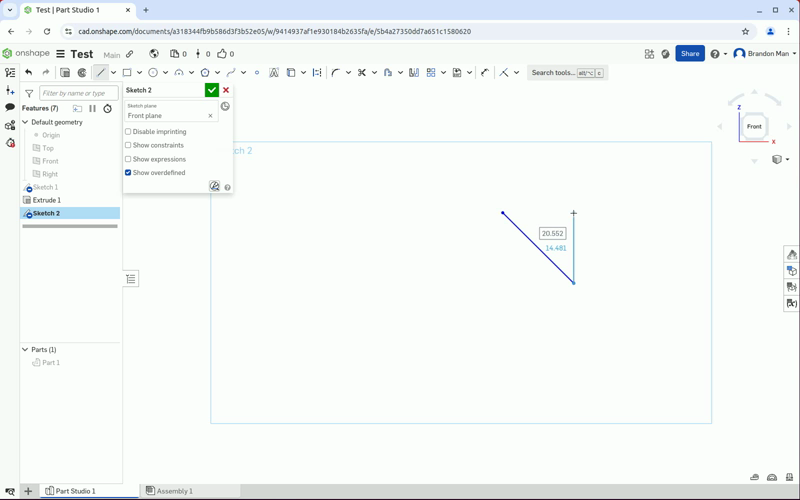
click(573, 212)
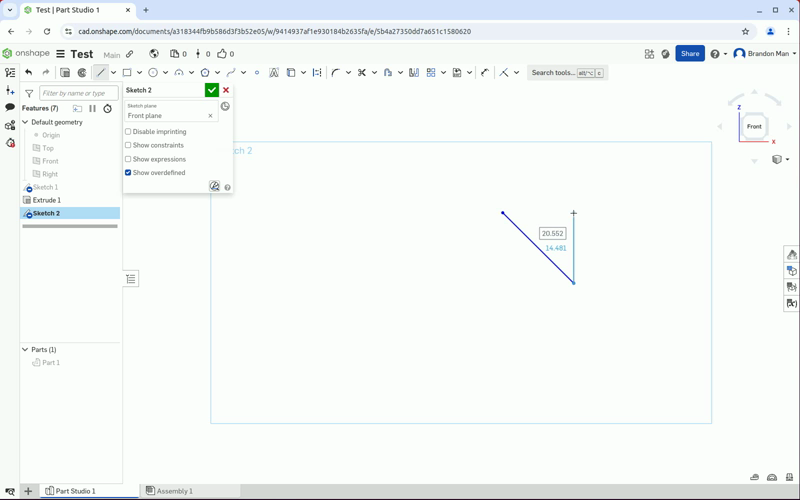
key_up(shift)
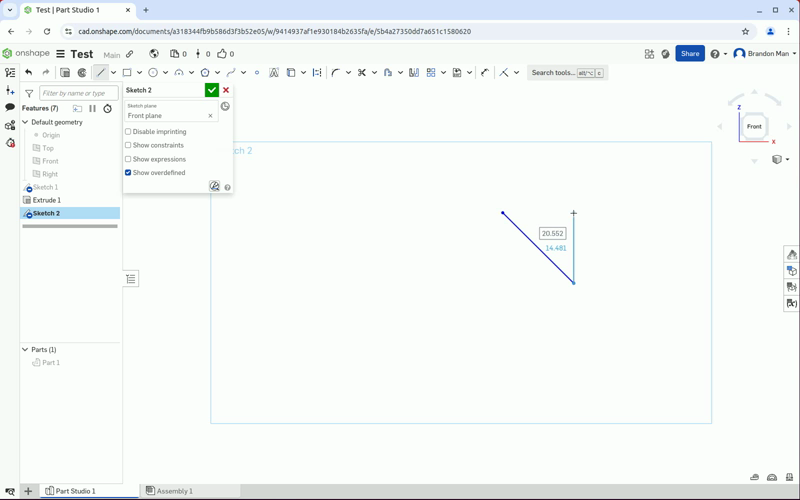
key_down(shift)
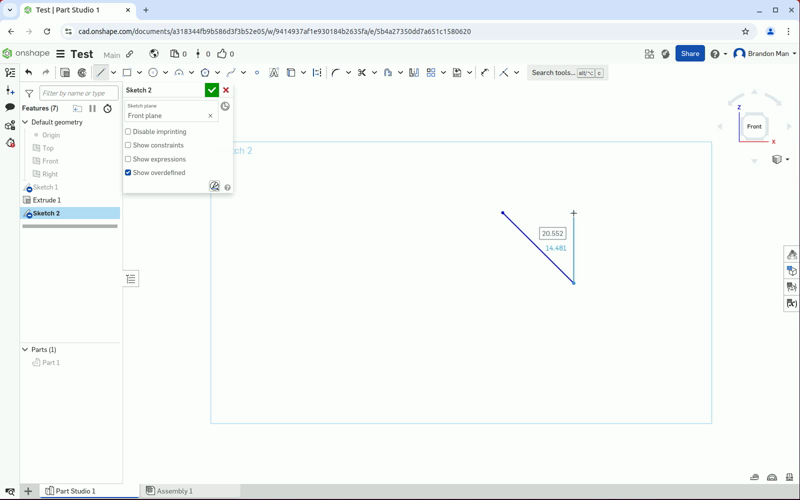
mouse_move(502, 212)
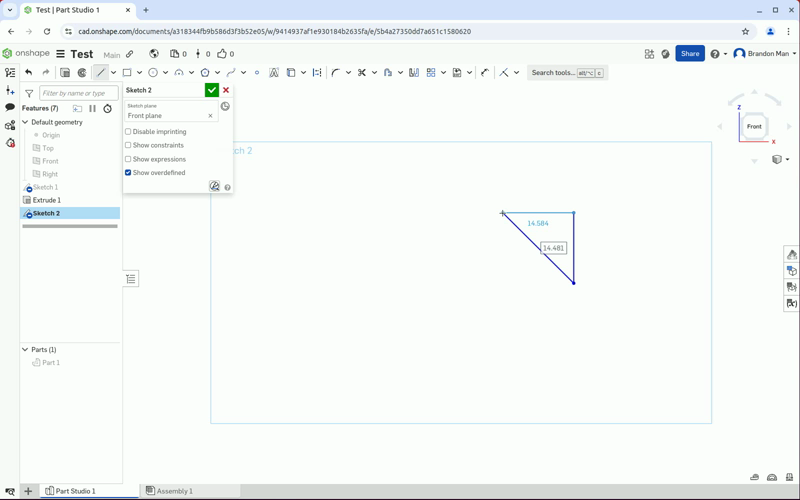
key_up(shift)
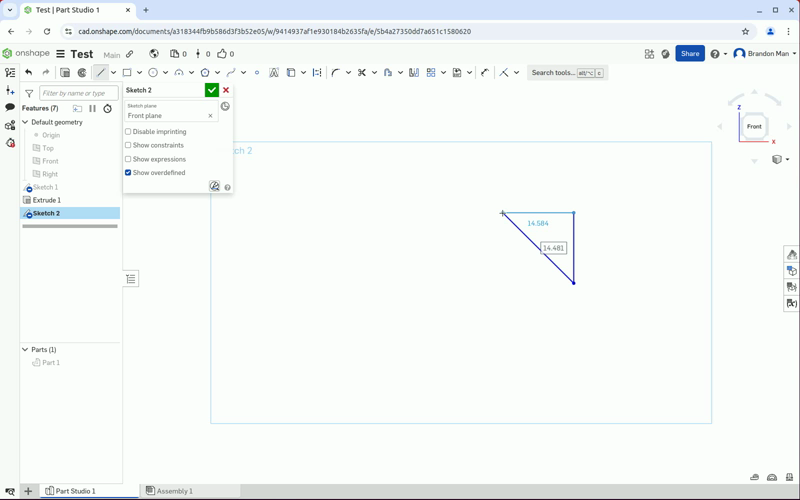
click(502, 212)
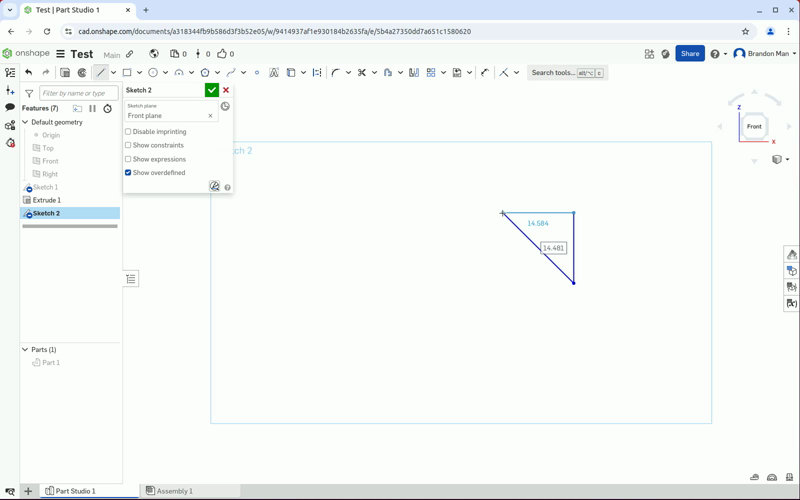
key(esc)
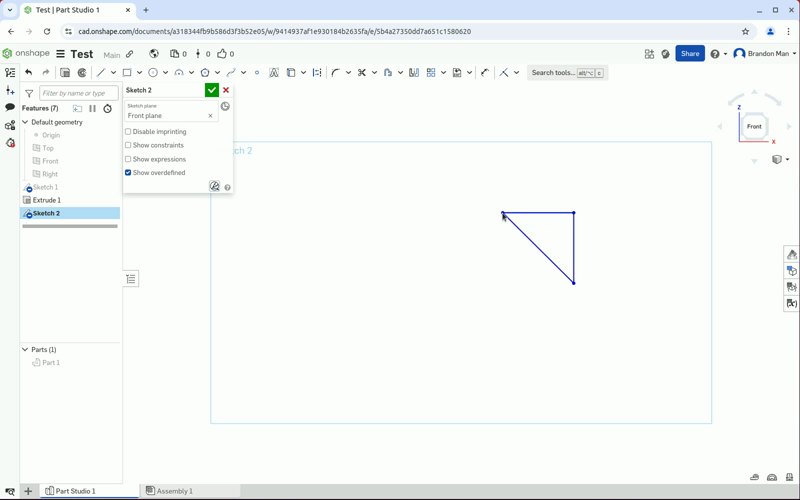
mouse_move(557, 231)
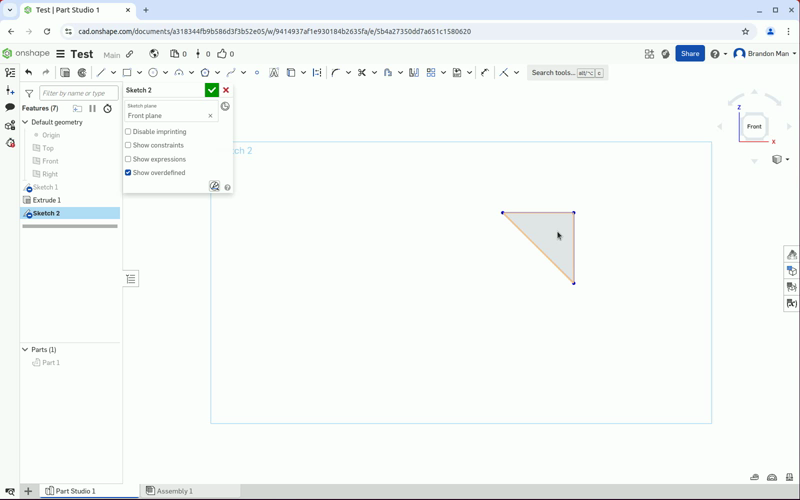
click(557, 231)
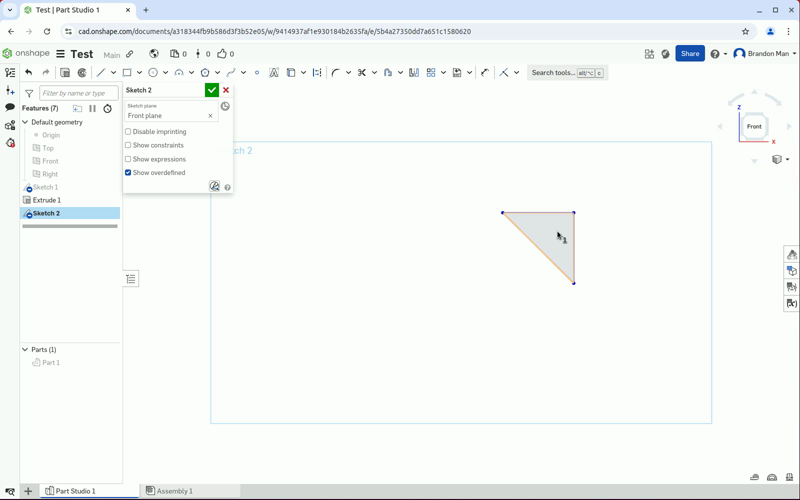
mouse_move(73, 352)
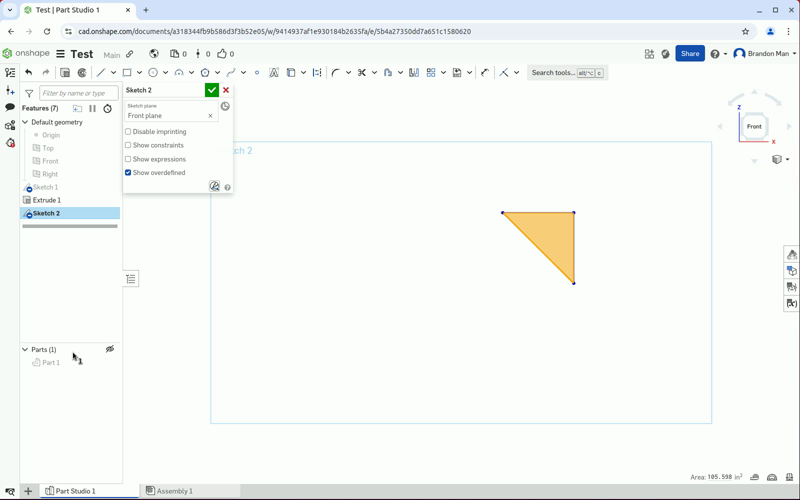
key(shift+y)
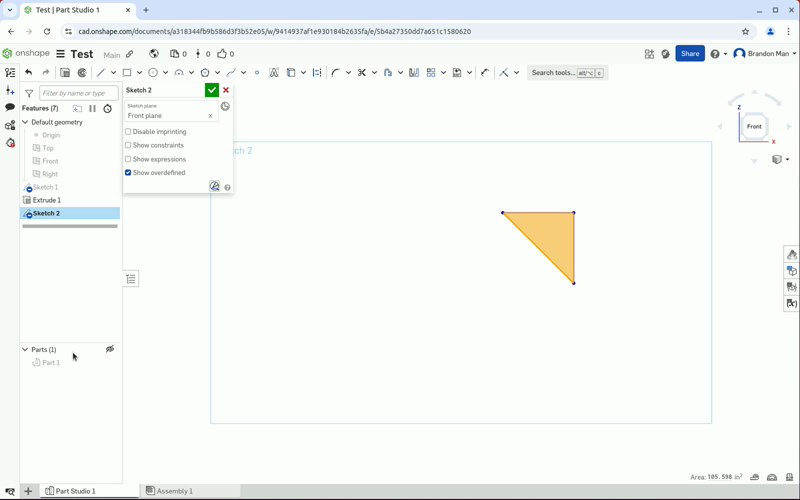
key(shift+e)
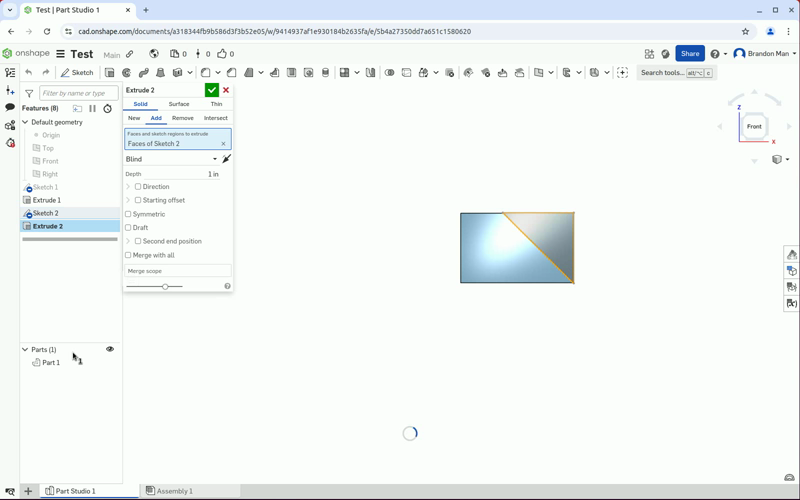
mouse_move(143, 106)
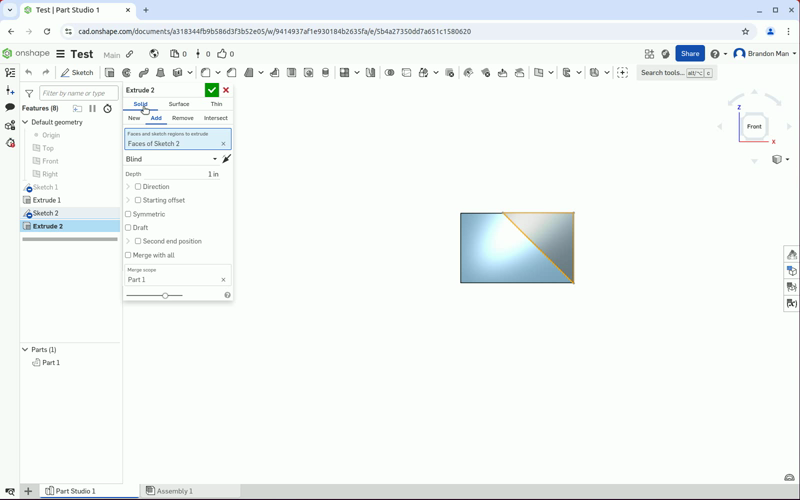
click(143, 106)
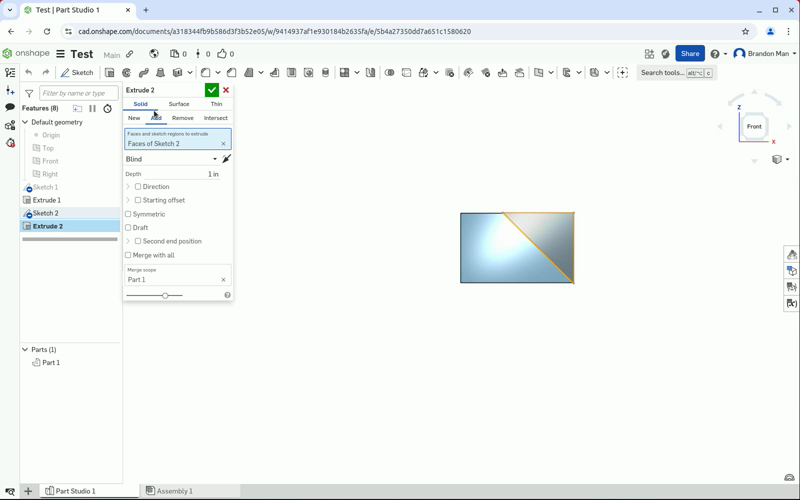
mouse_move(186, 120)
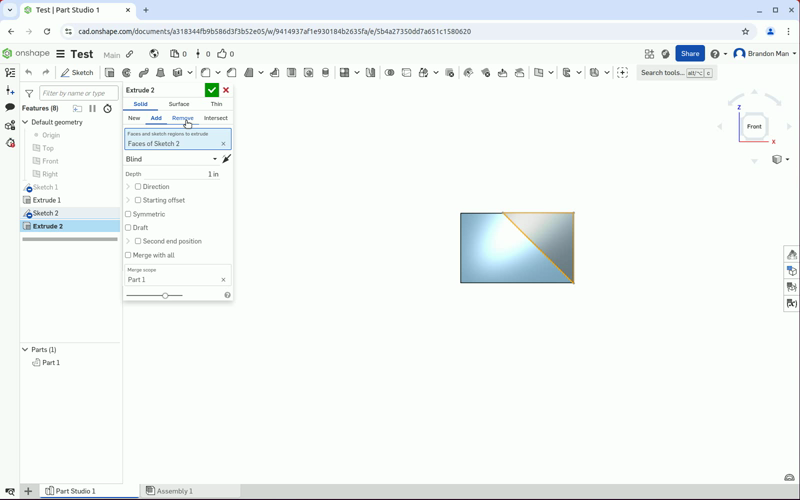
click(186, 120)
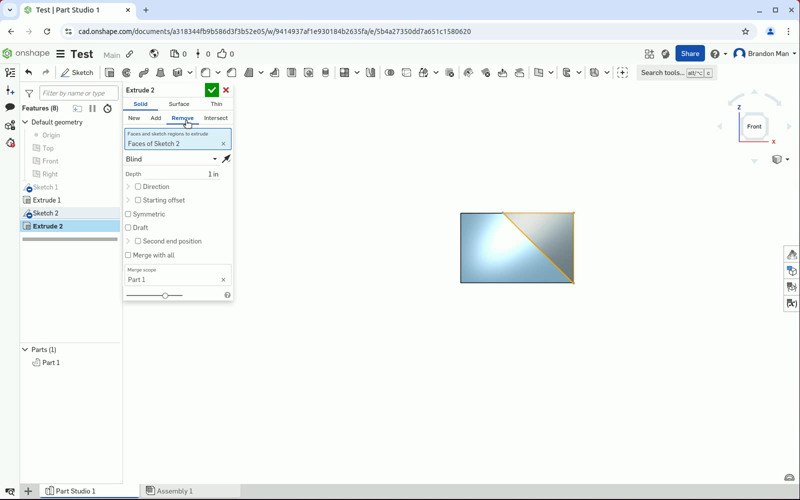
key(tab, 4)
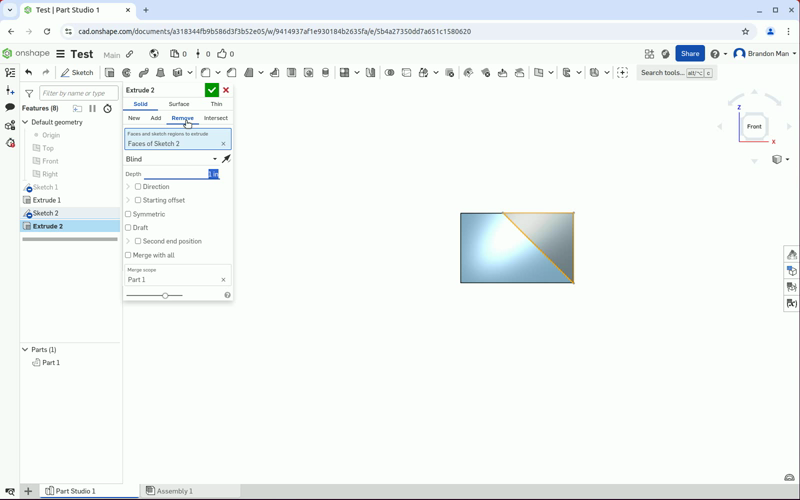
text(5.777)
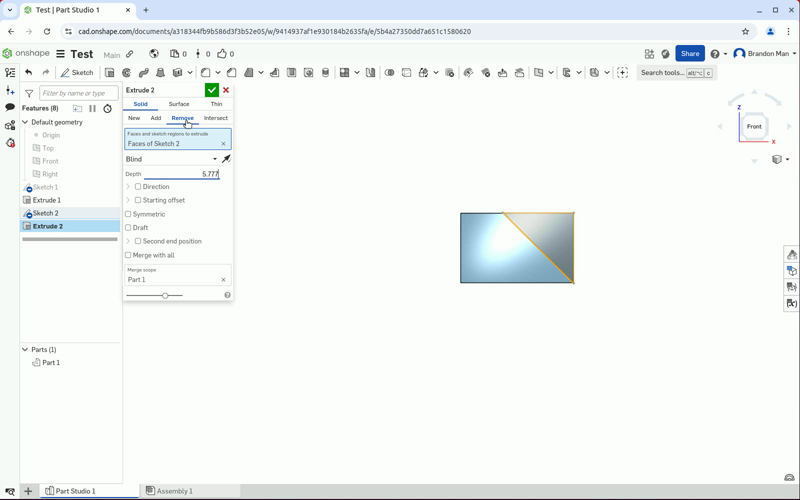
key(tab, 6)
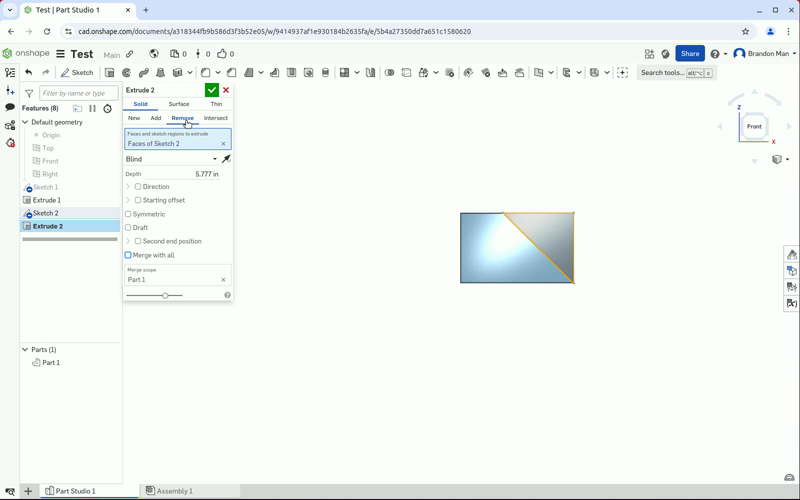
key(space)
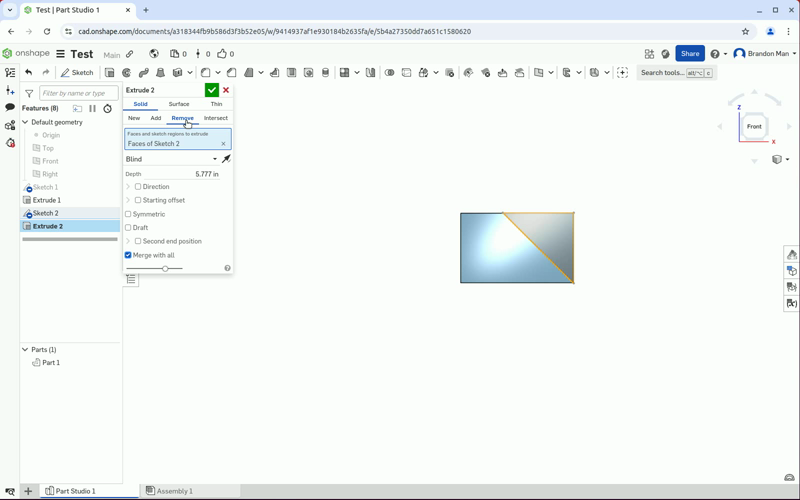
key(enter)
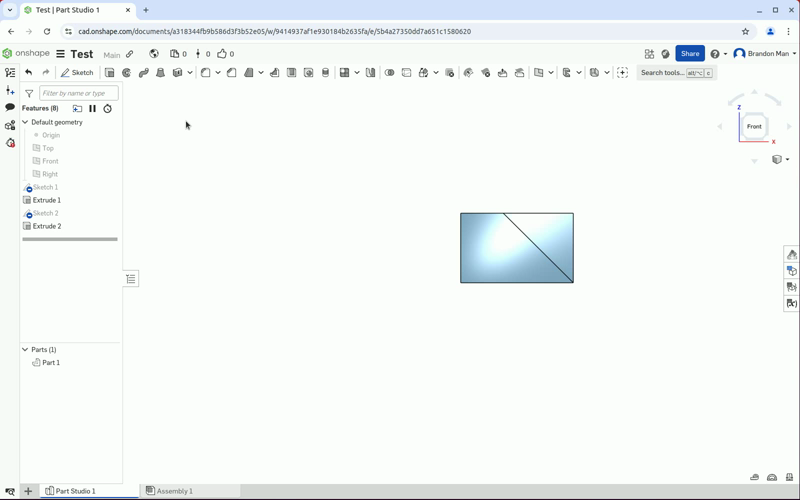
key(shift+h)
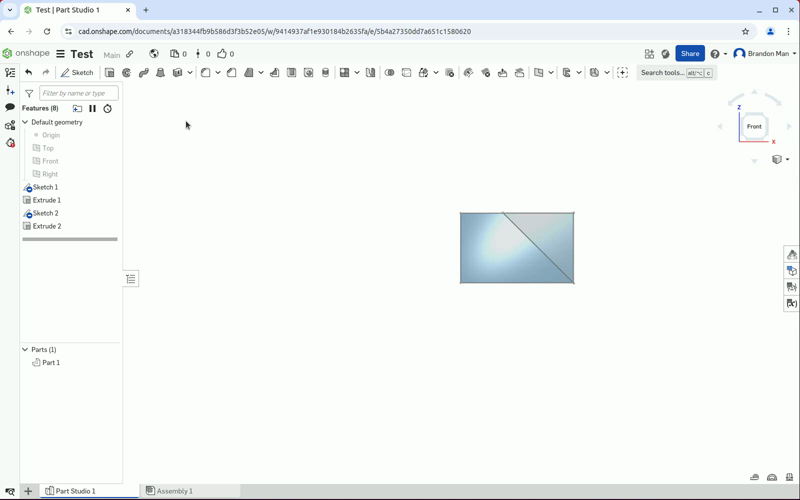
key(shift+h)
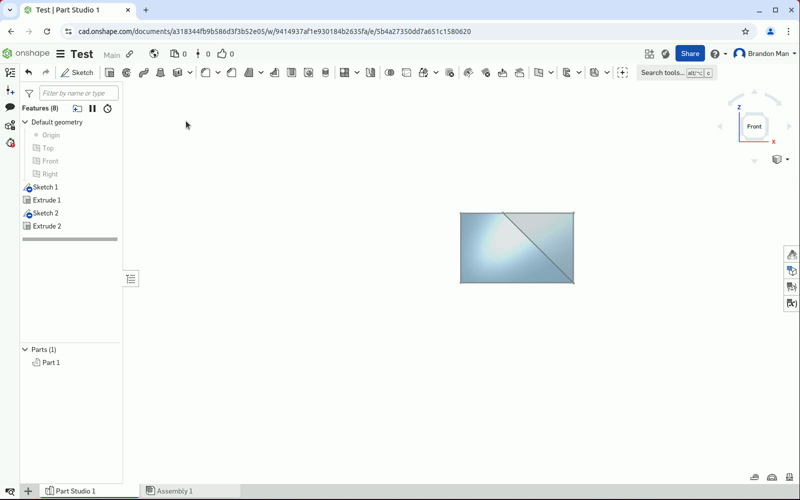
key(shift+7)
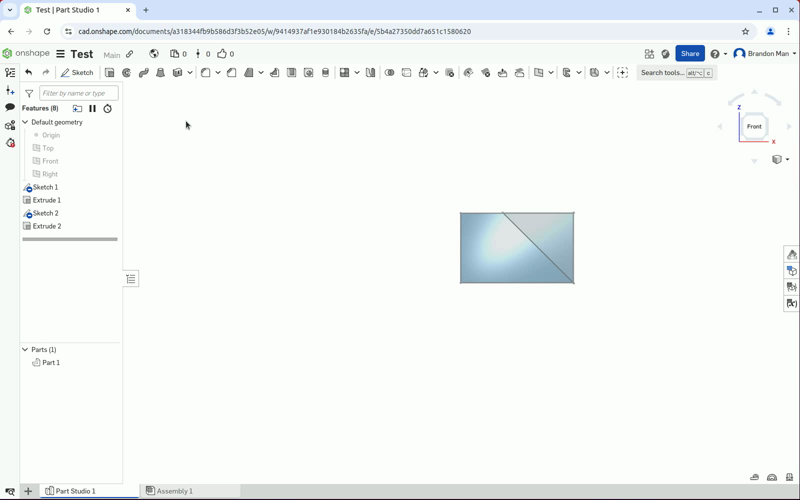
key(left, 2)
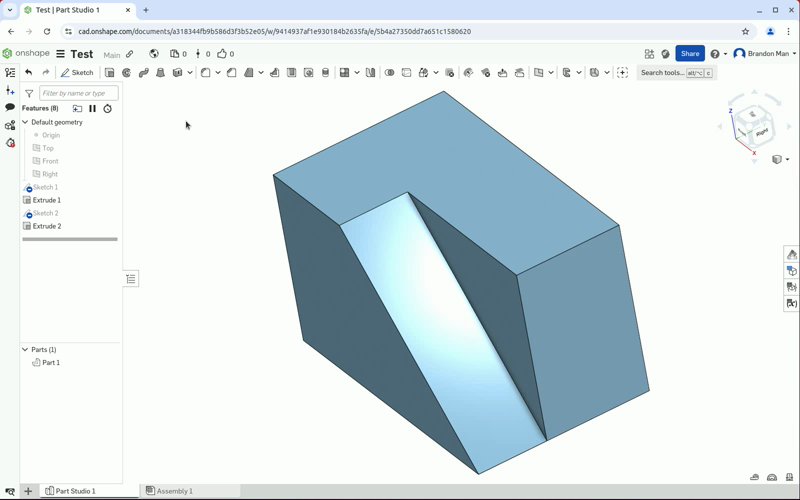
key(down, 2)
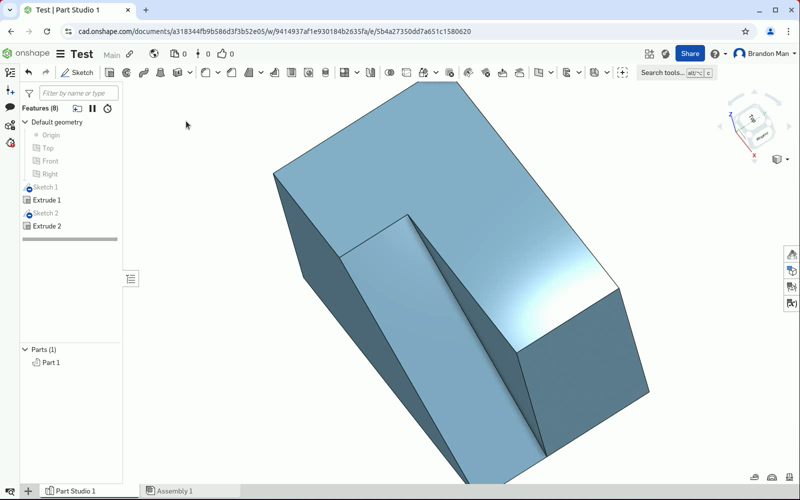
key(up, 2)
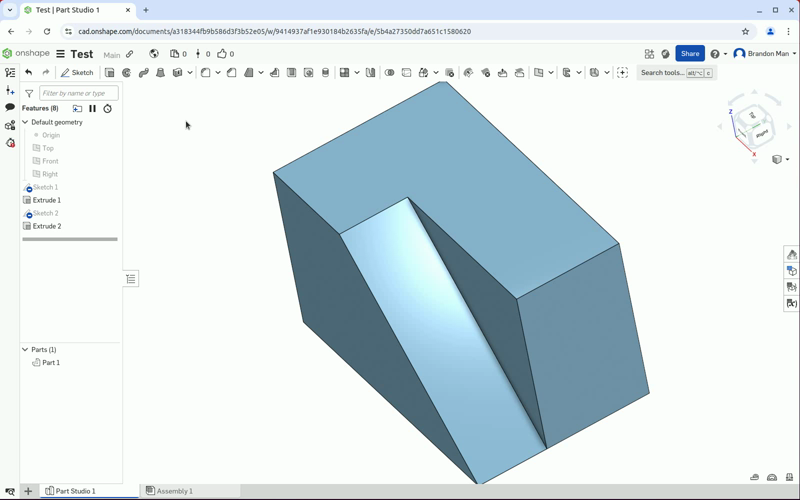
key(right, 2)
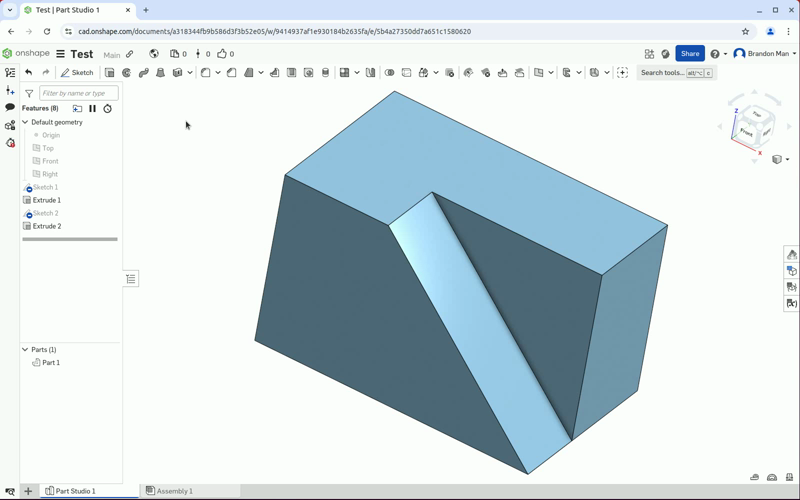
mouse_move(73, 189)
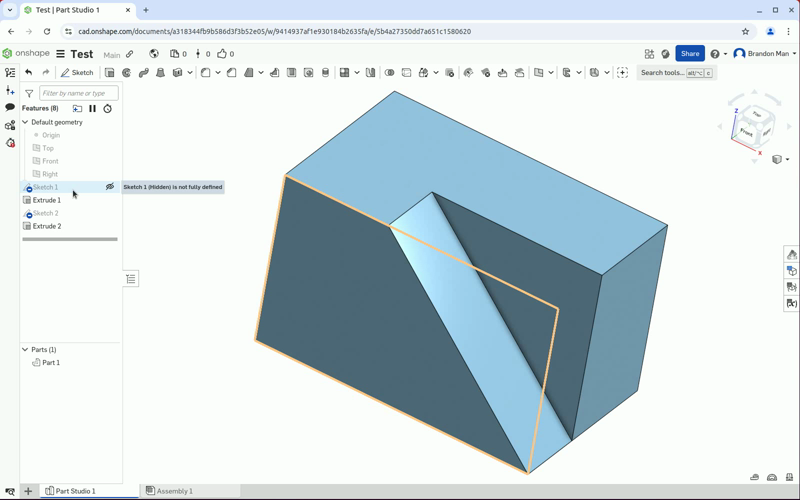
click(73, 189)